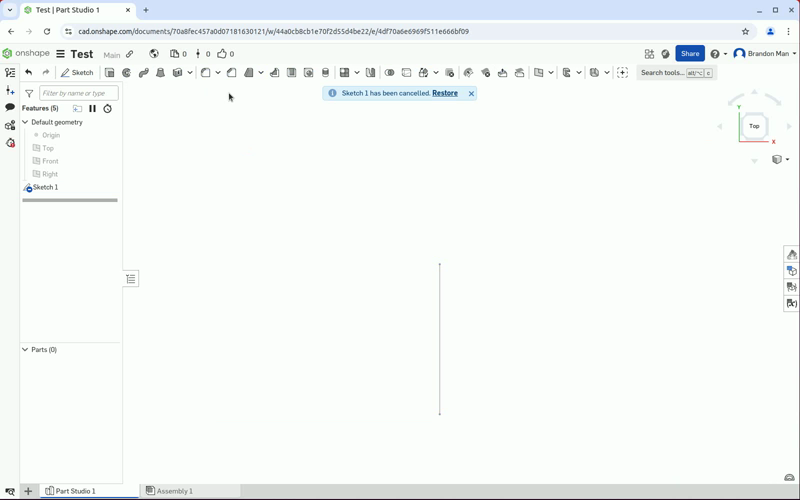
key(shift+h)
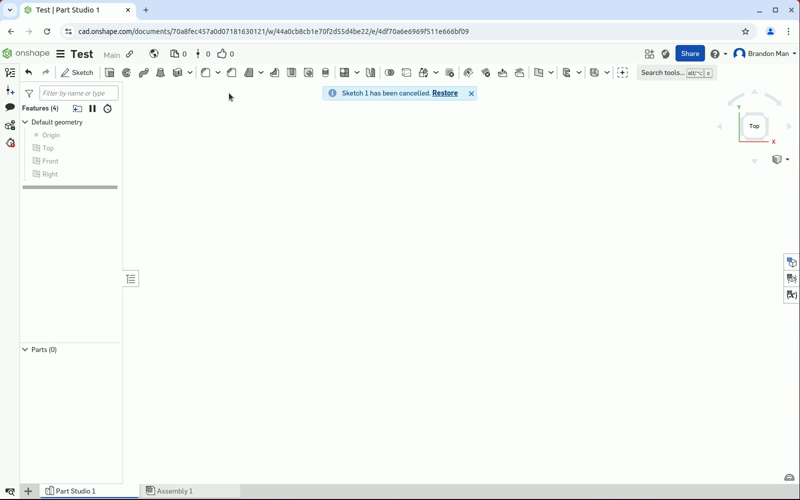
mouse_move(73, 352)
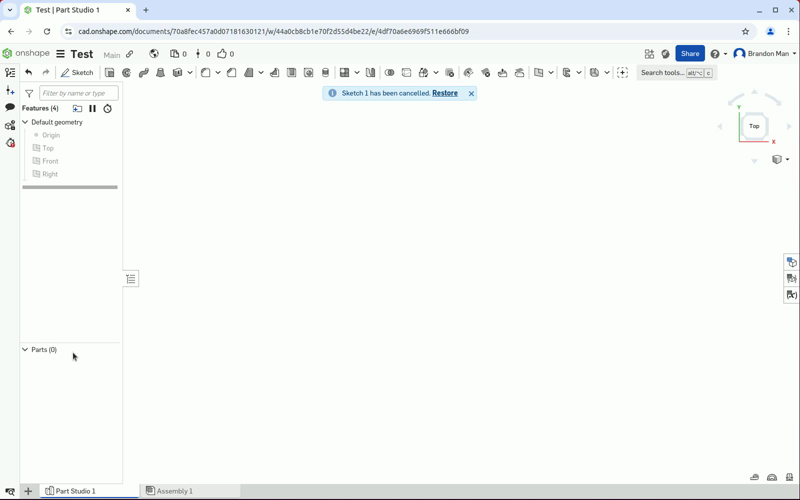
key(y)
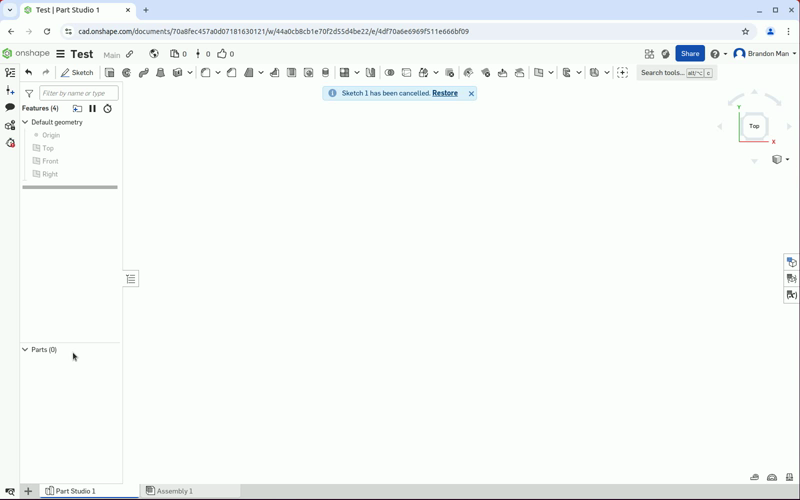
key(shift+p)
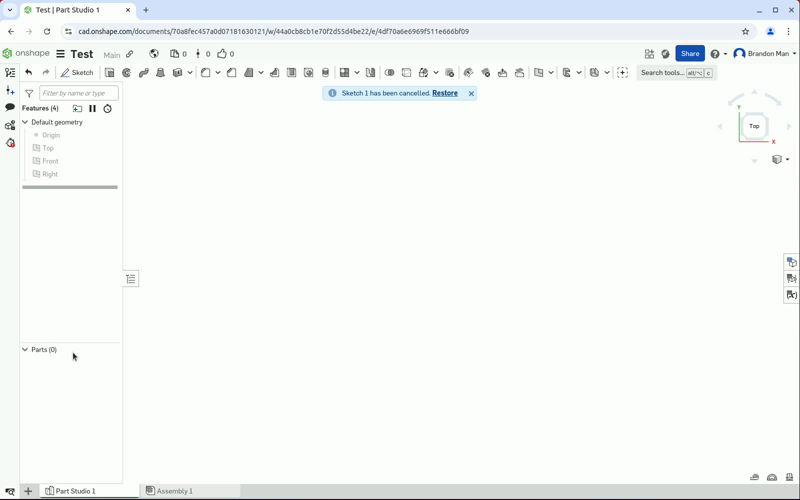
key(space)
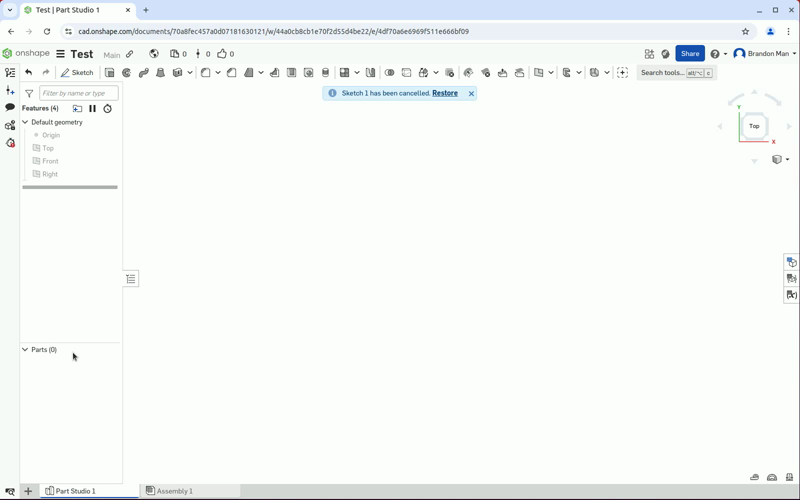
key_down(shift)
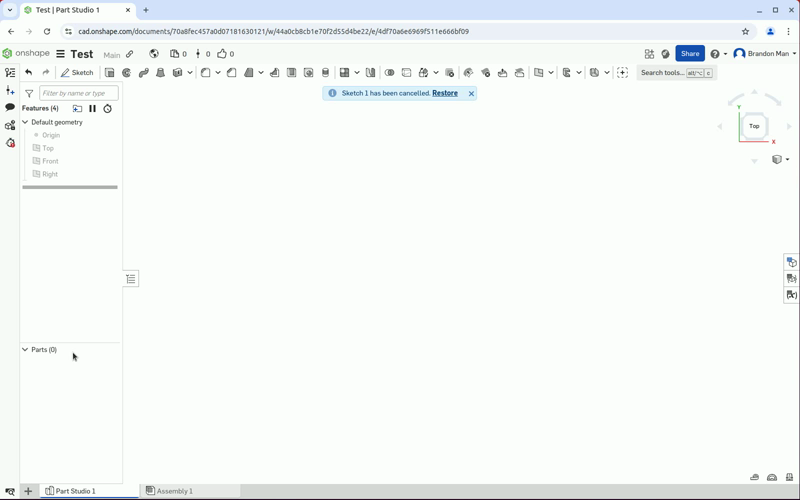
key(up)
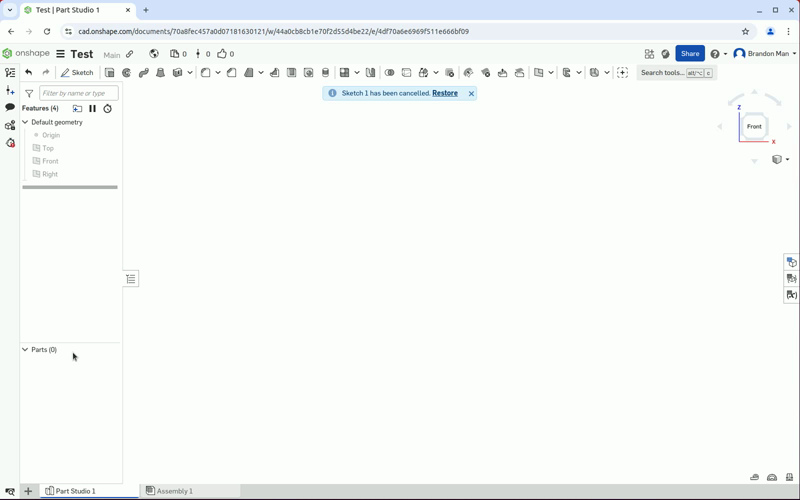
key_up(shift)
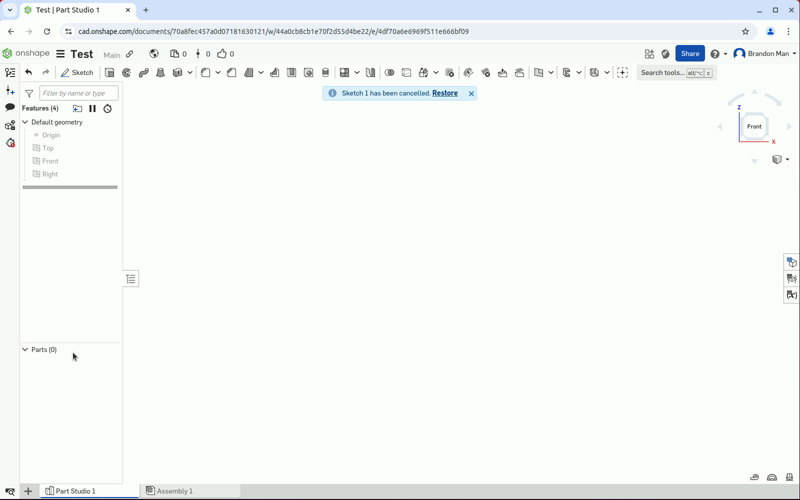
key(space)
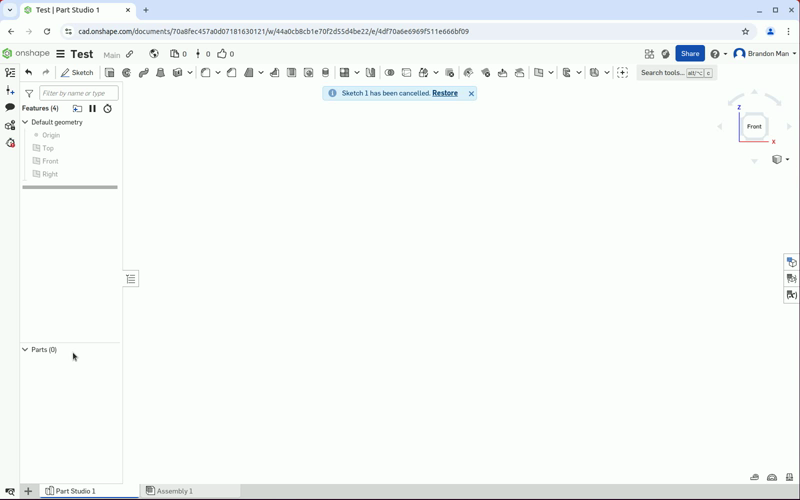
key_down(shift)
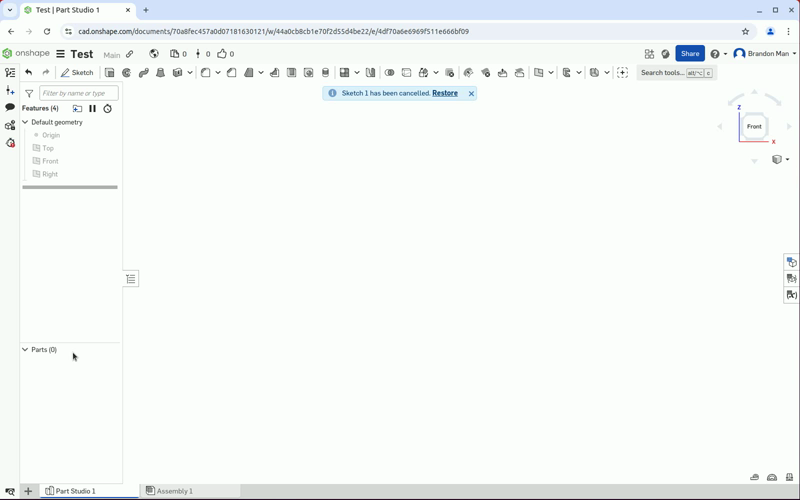
key(left)
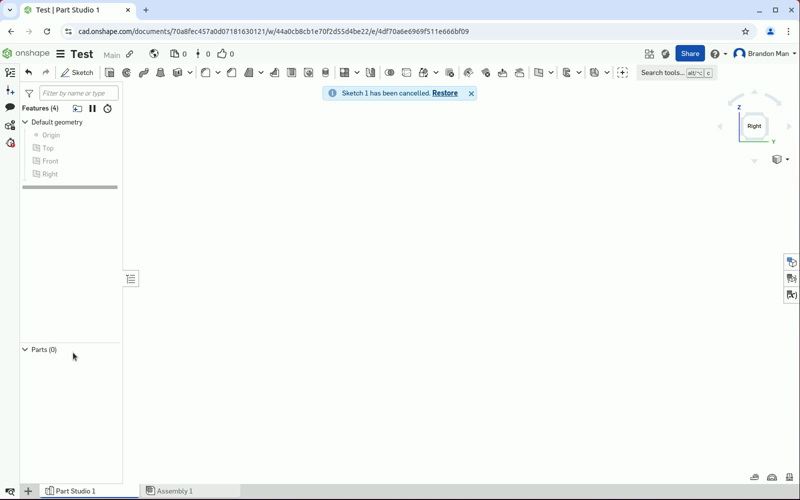
key_up(shift)
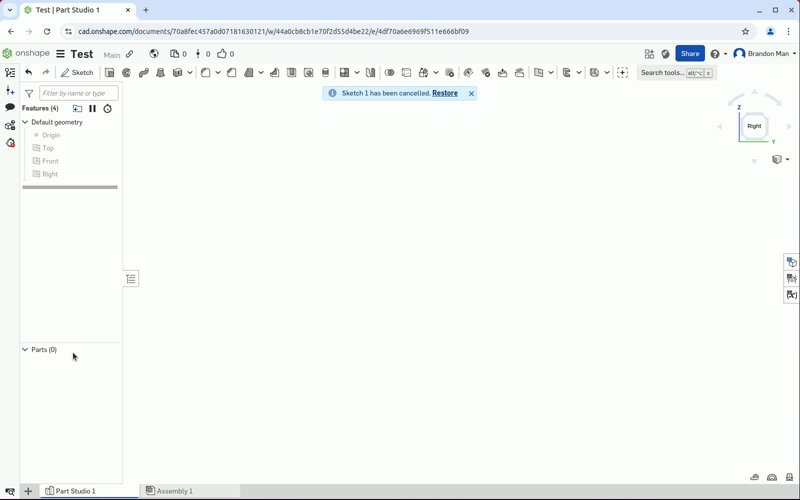
mouse_move(73, 352)
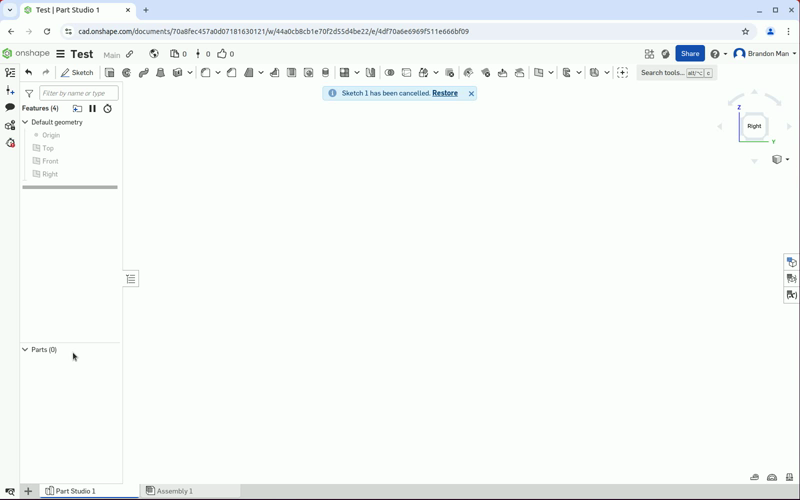
key(shift+y)
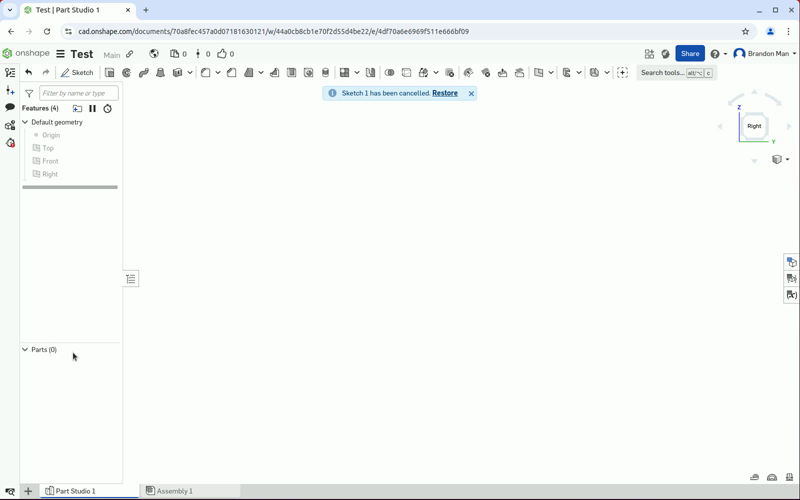
key(shift+s)
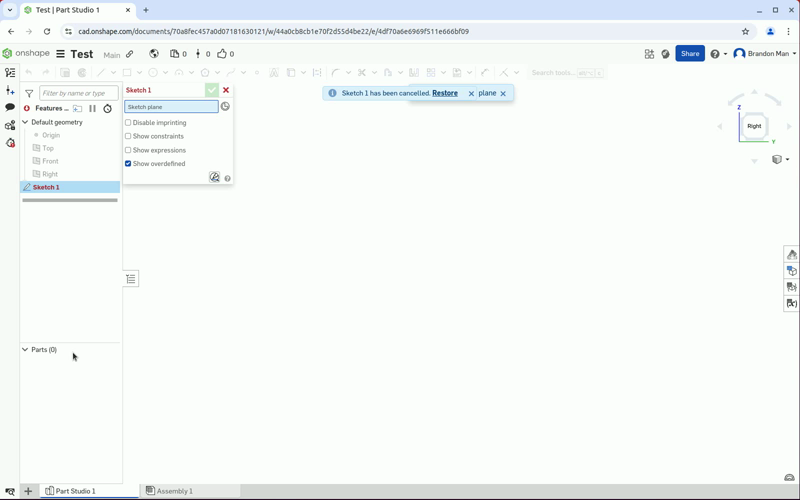
mouse_move(73, 176)
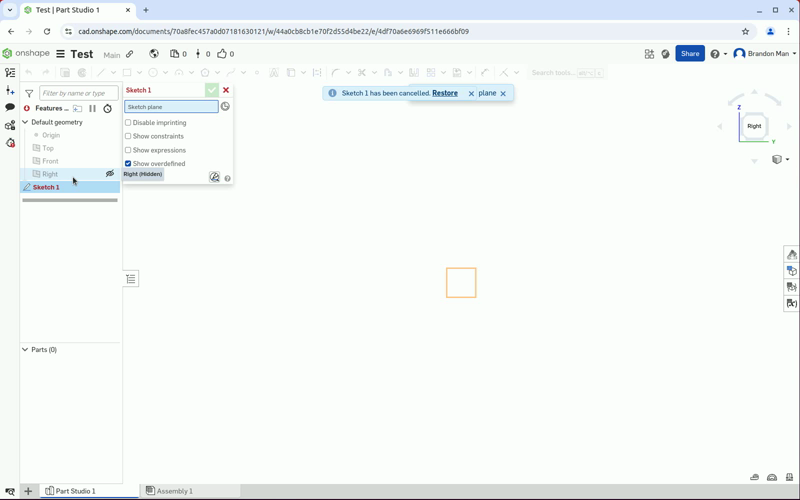
click(73, 176)
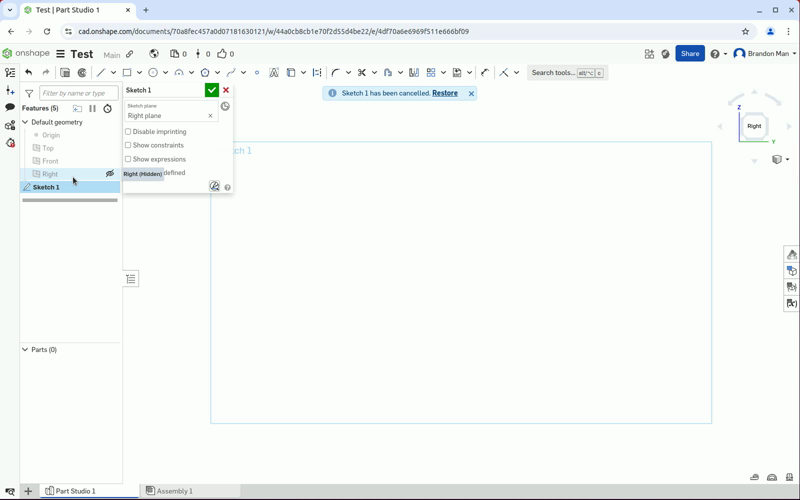
mouse_move(73, 352)
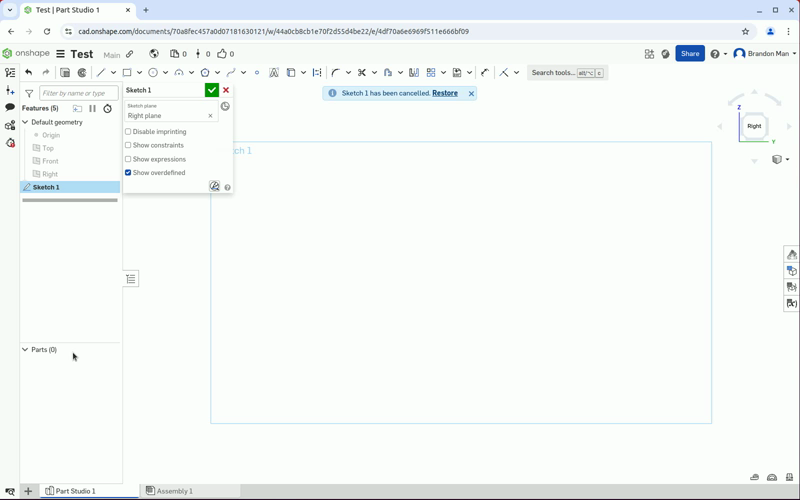
key(y)
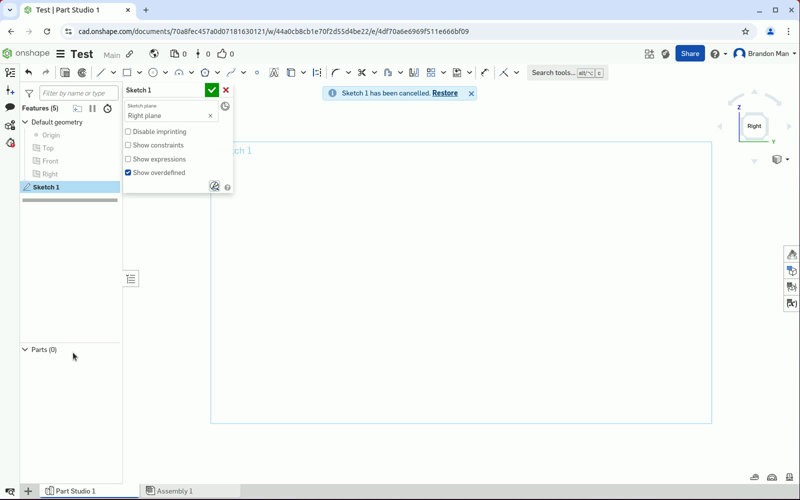
key(c)
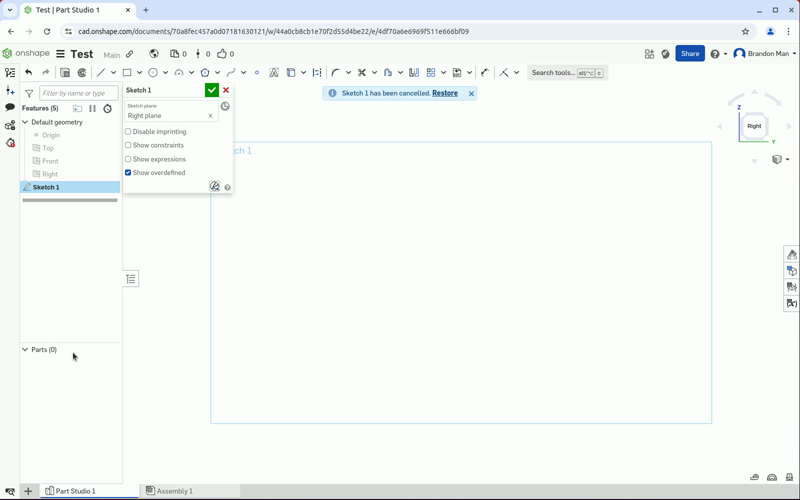
key_down(shift)
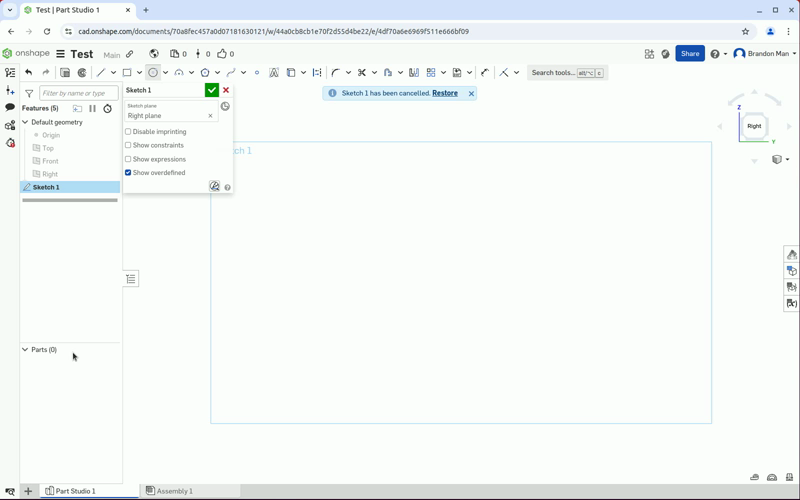
mouse_move(461, 282)
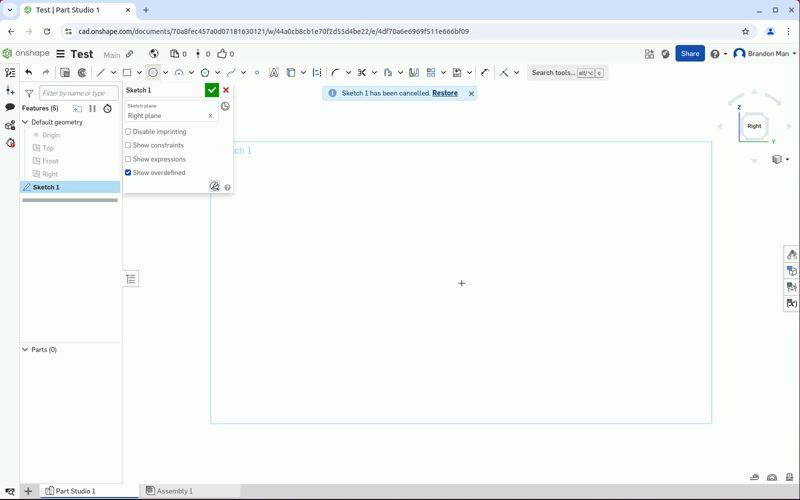
click(461, 282)
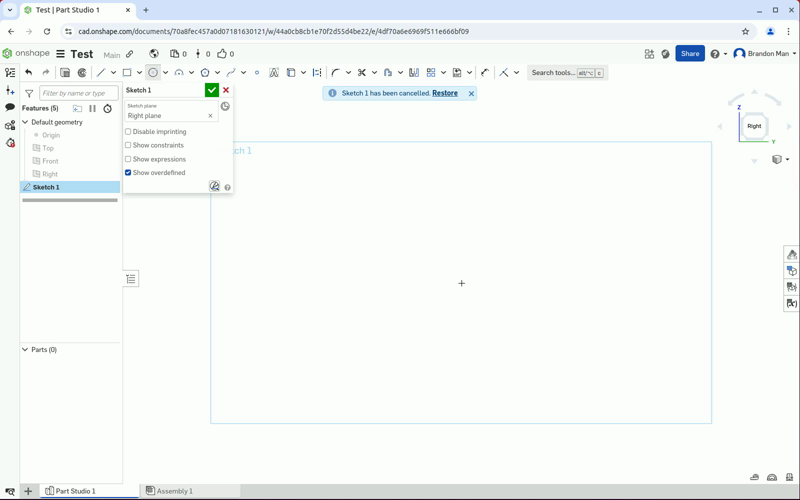
key_up(shift)
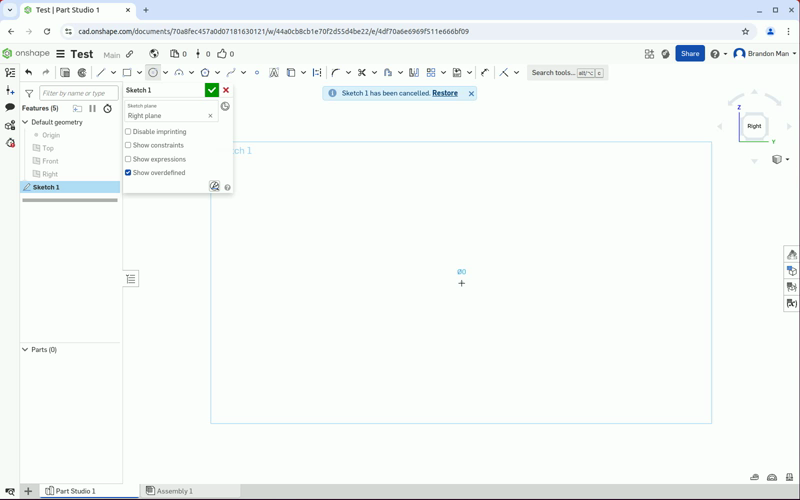
mouse_move(492, 282)
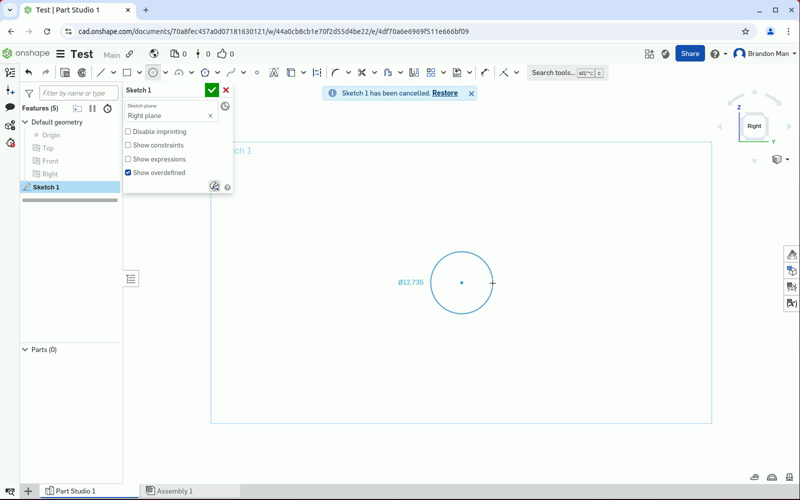
click(492, 282)
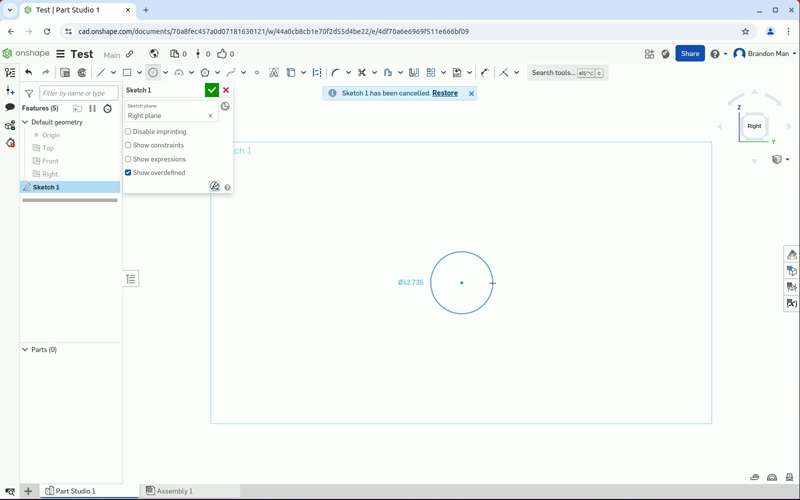
key(esc)
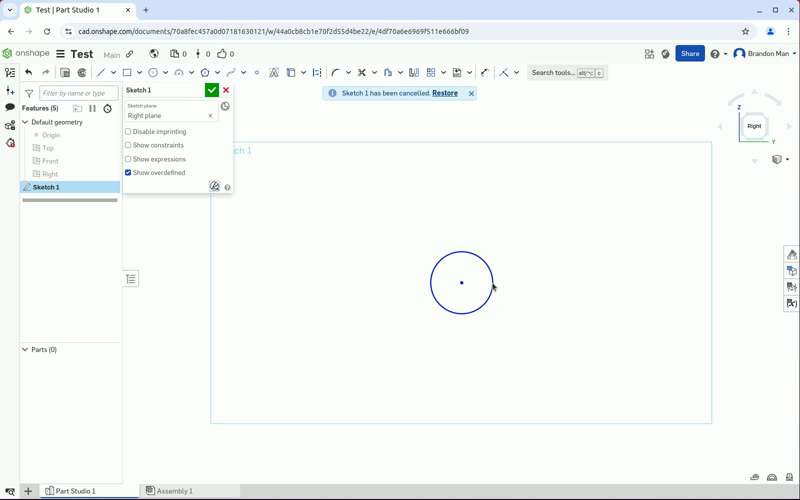
mouse_move(470, 266)
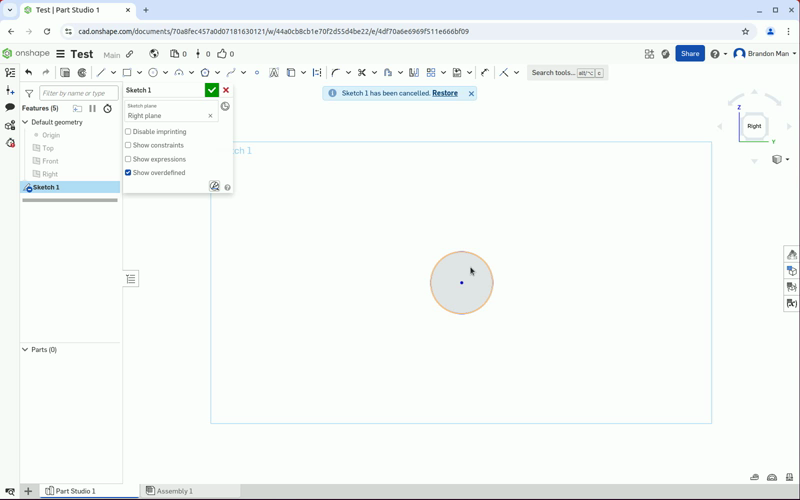
click(470, 266)
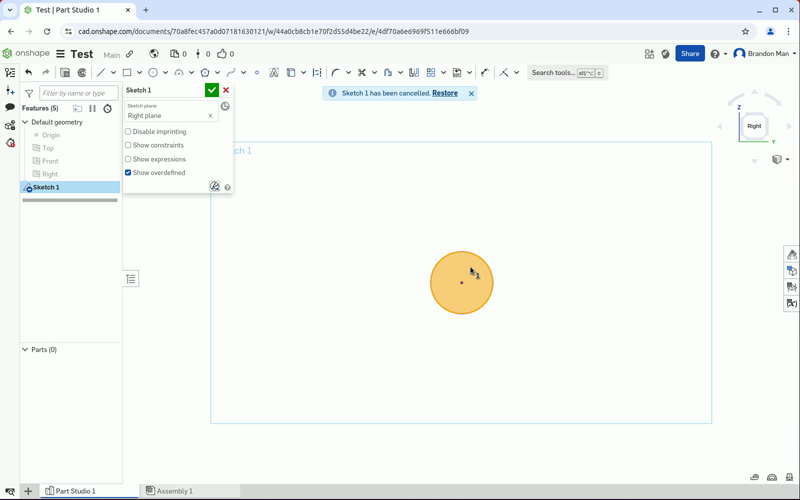
mouse_move(73, 352)
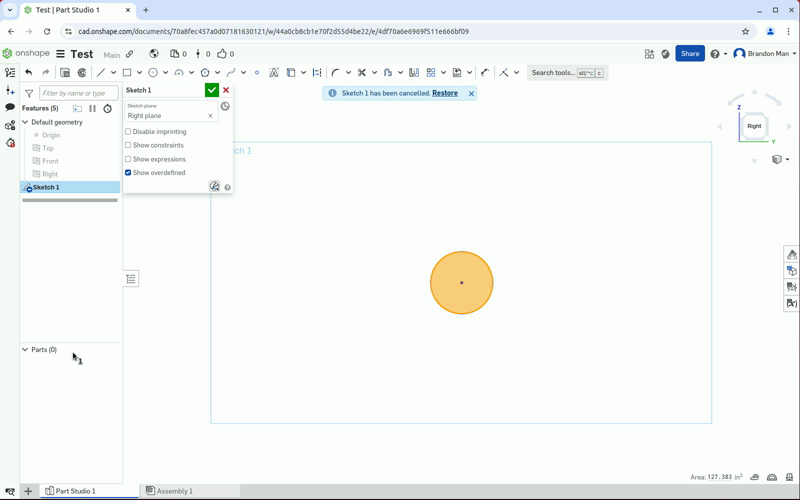
key(shift+y)
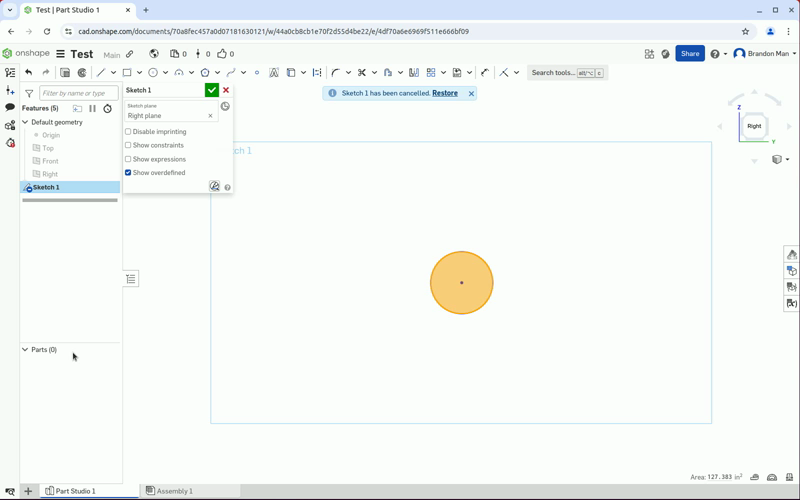
key(shift+e)
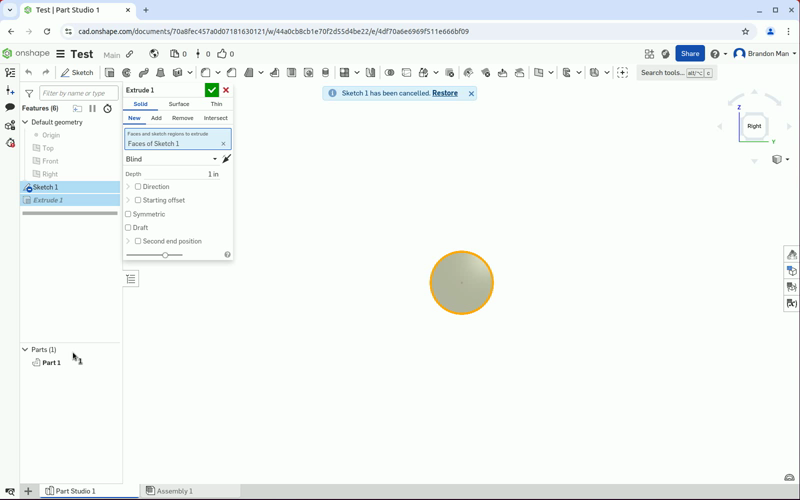
mouse_move(143, 106)
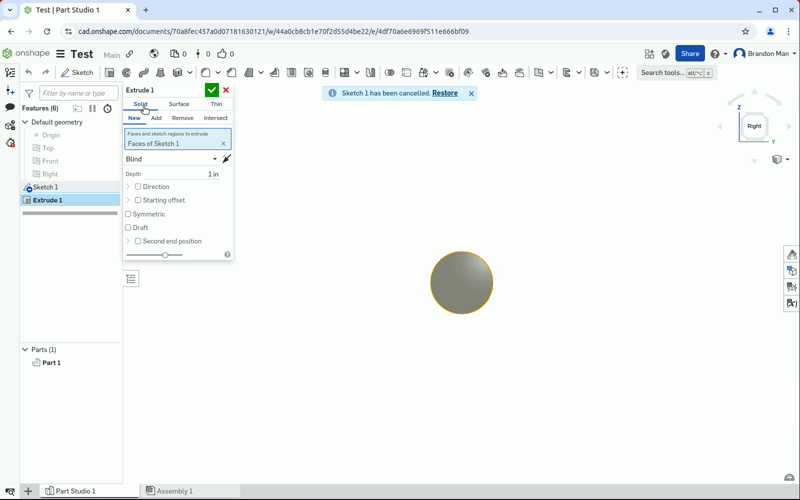
click(143, 106)
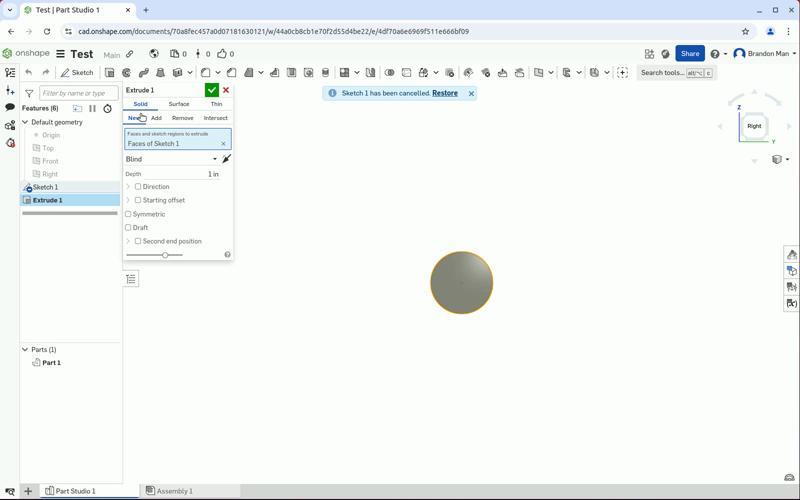
mouse_move(137, 120)
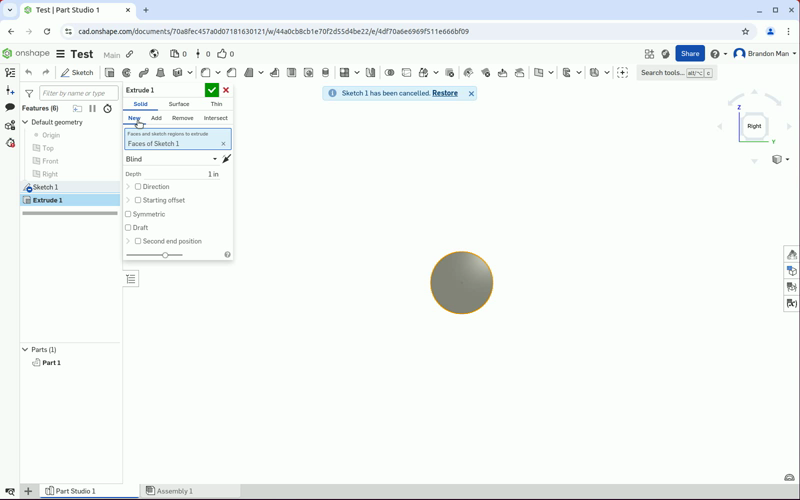
click(137, 120)
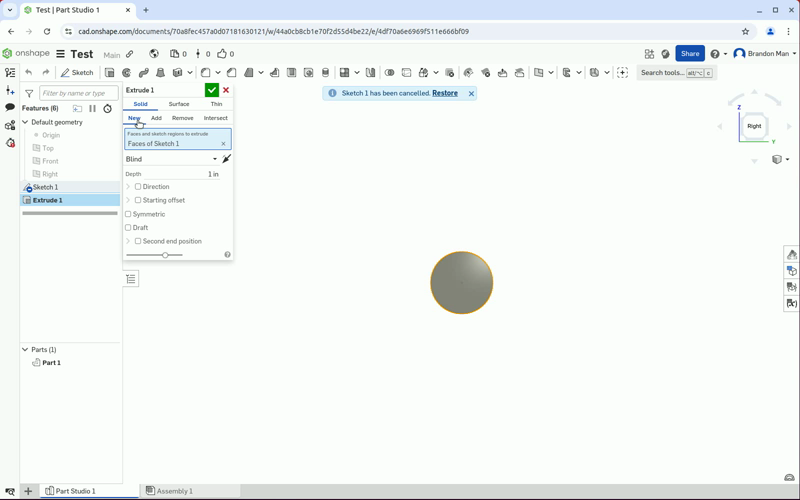
key(tab, 4)
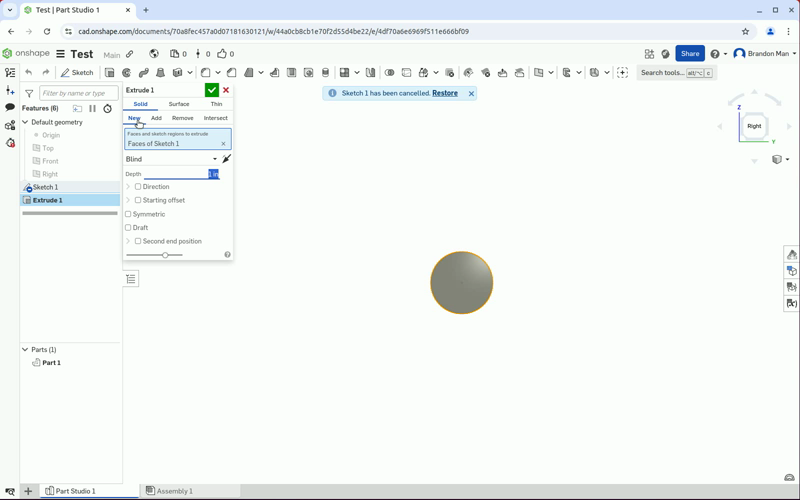
text(-12.036)
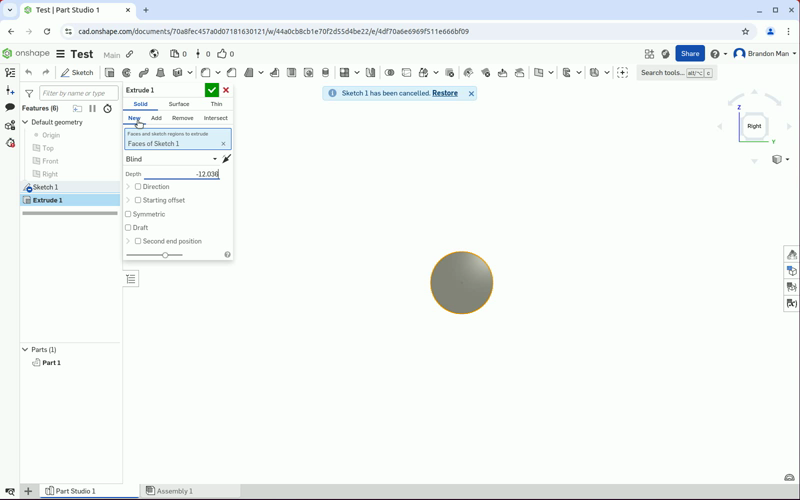
key(tab, 3)
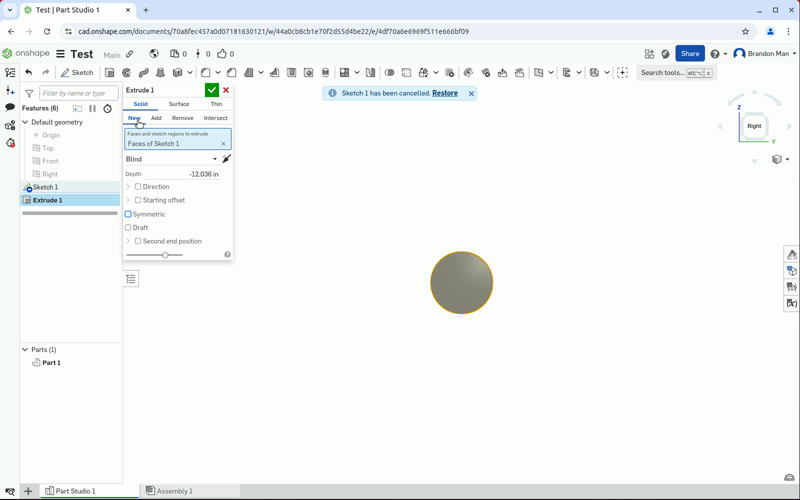
key(space)
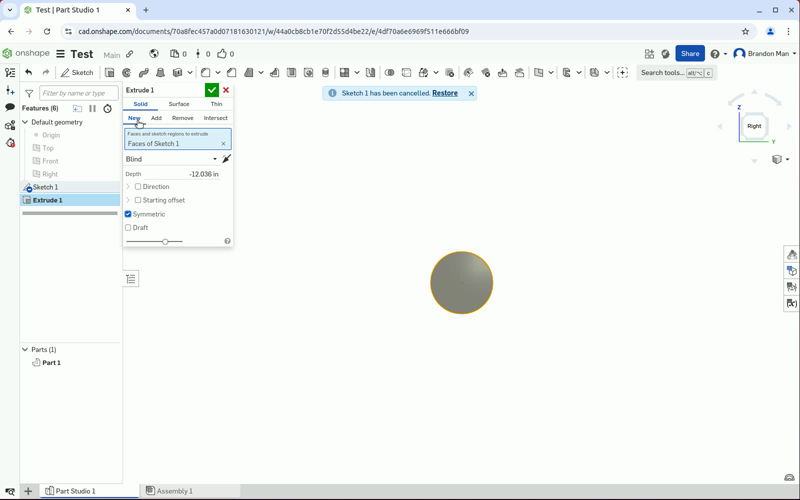
key(enter)
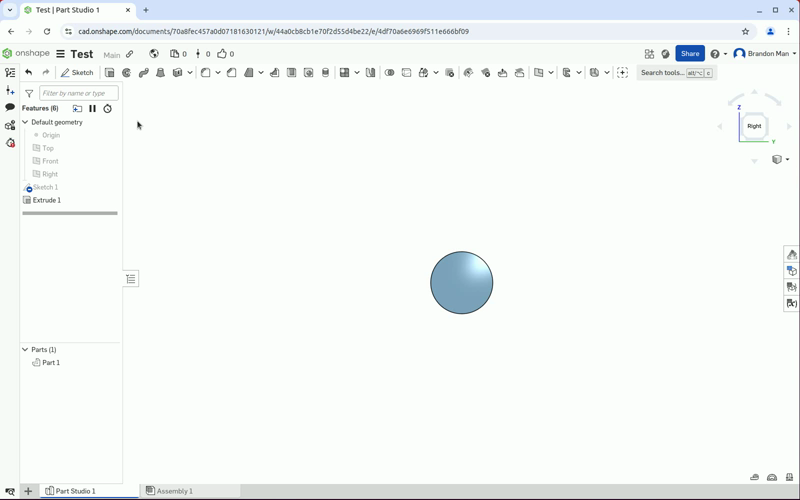
key(shift+h)
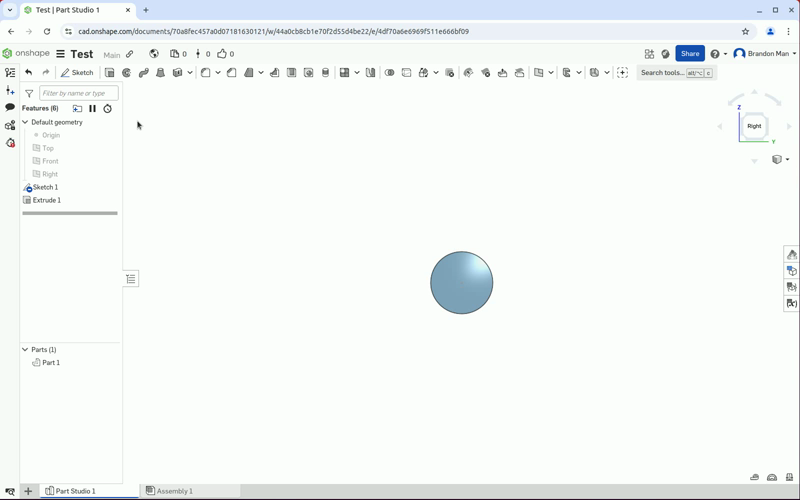
key(shift+h)
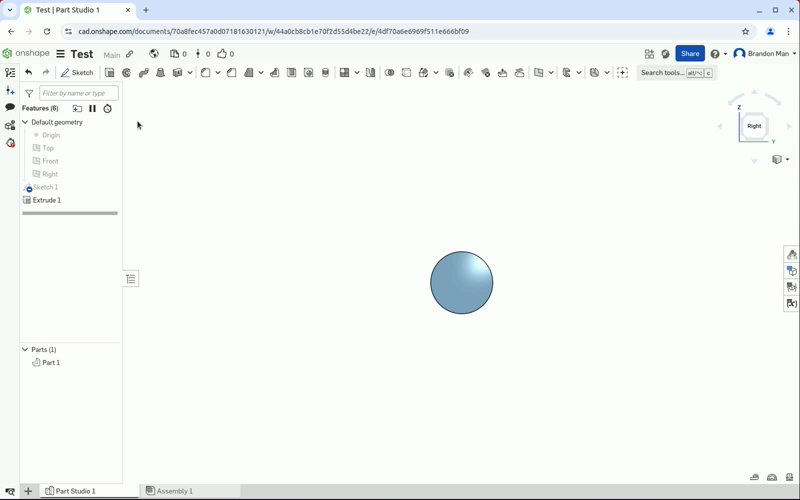
mouse_move(73, 189)
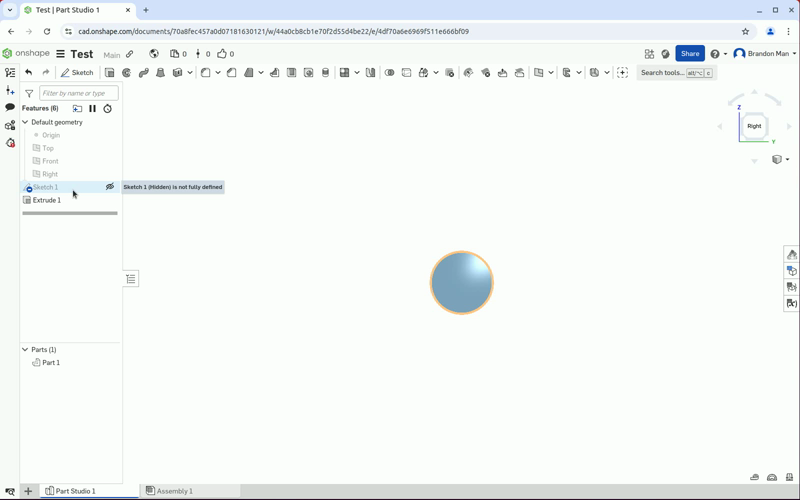
click(73, 189)
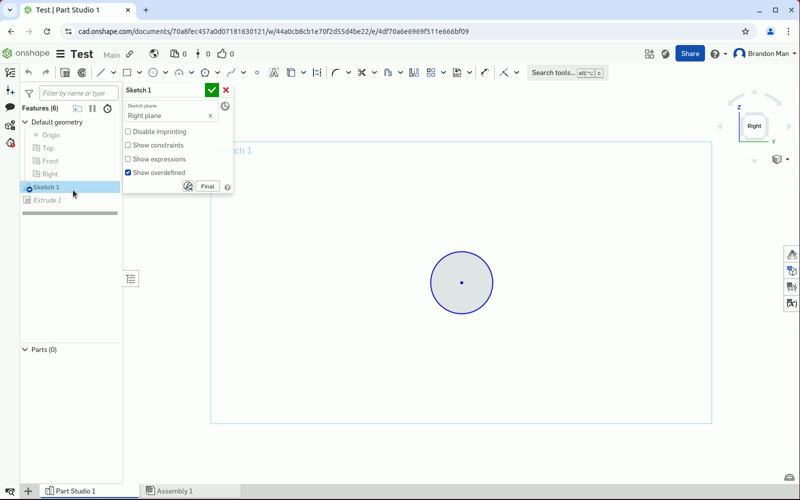
mouse_move(229, 92)
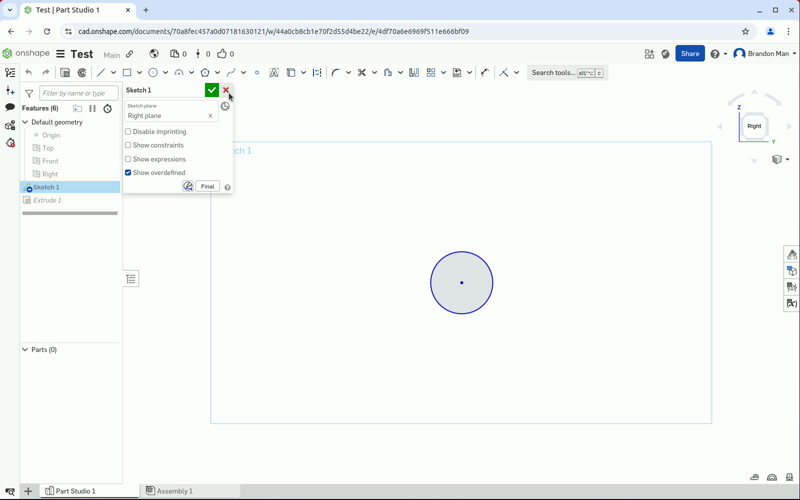
click(229, 92)
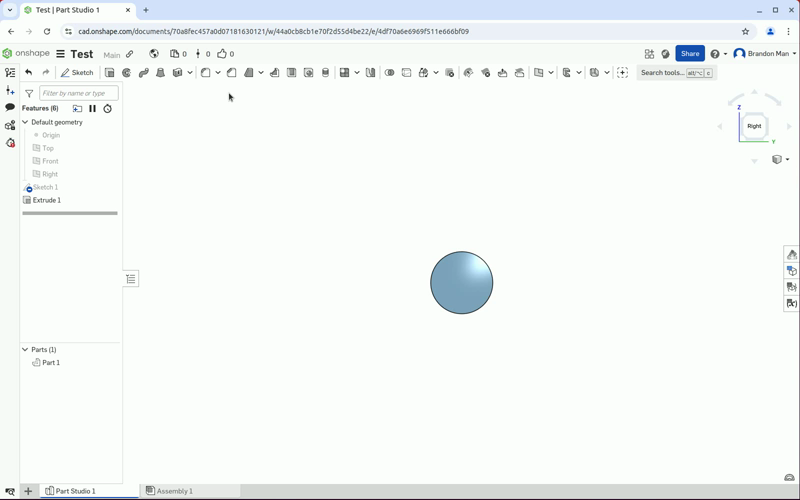
mouse_move(541, 75)
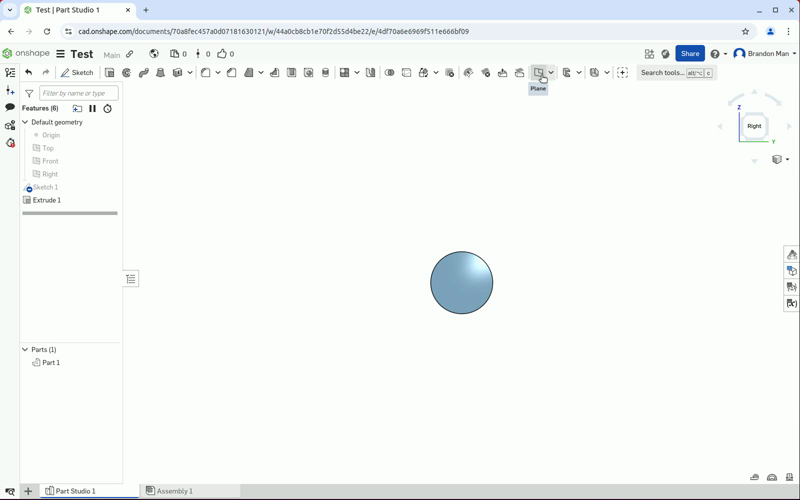
click(541, 75)
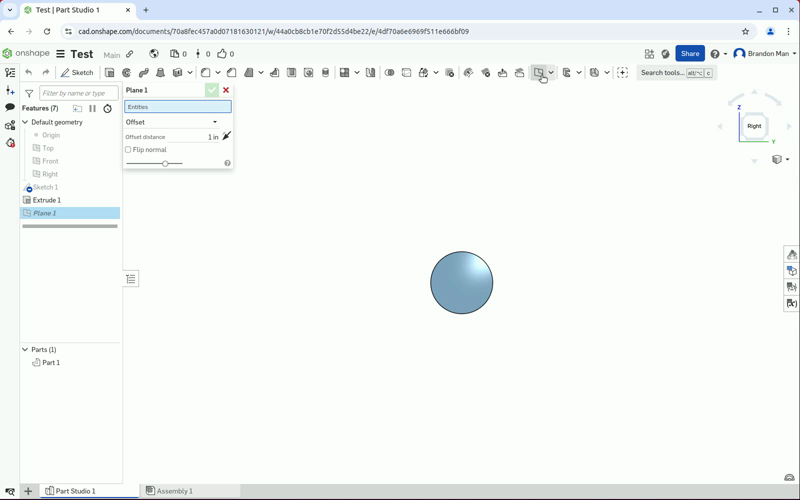
mouse_move(73, 176)
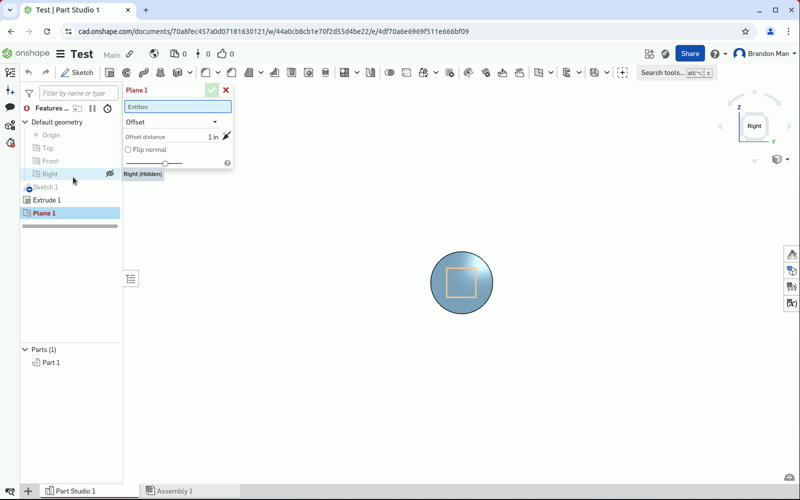
click(73, 176)
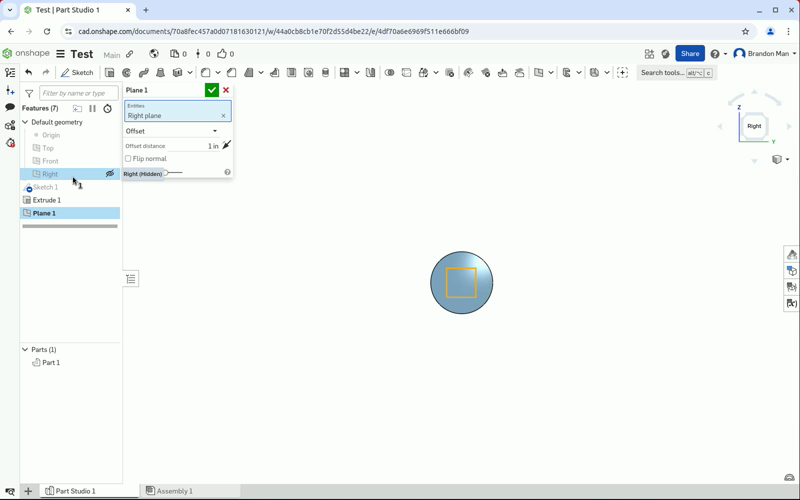
key(tab, 2)
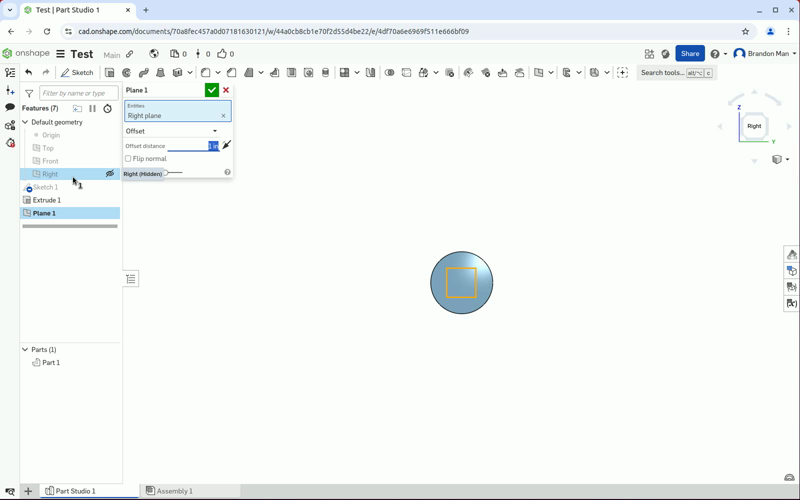
text(6.008)
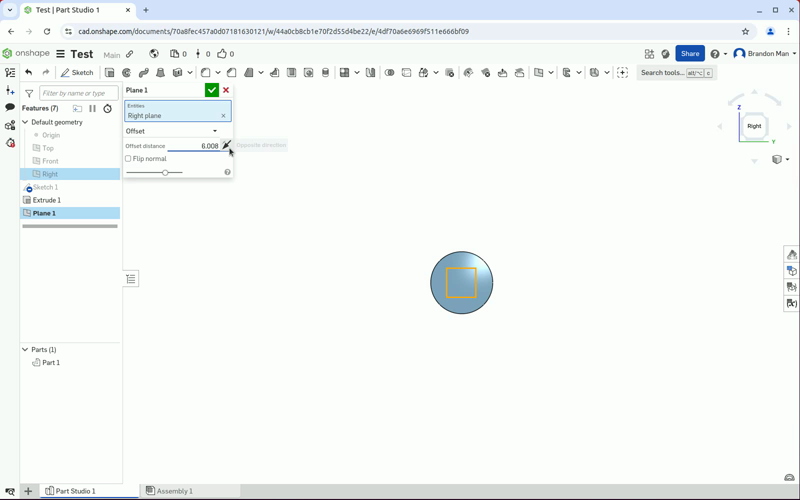
mouse_move(229, 147)
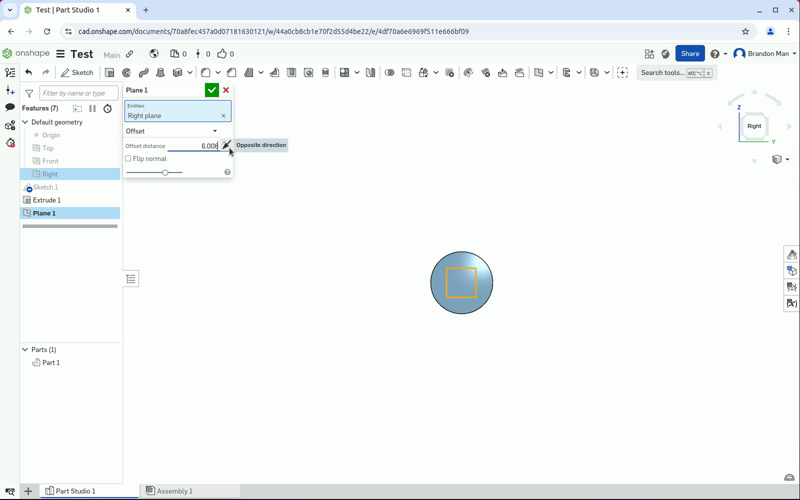
click(229, 147)
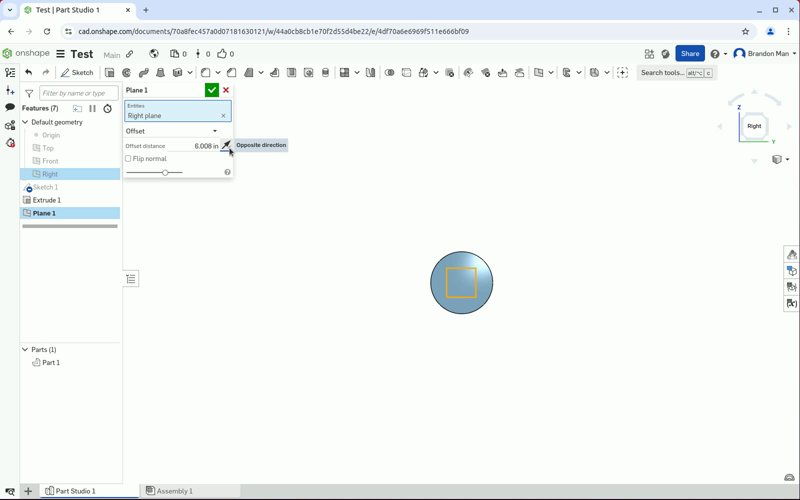
key(enter, 2)
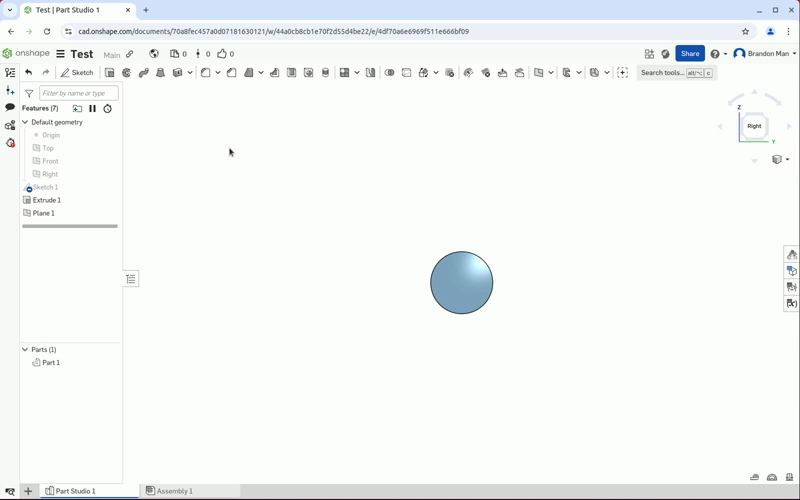
key(shift+s)
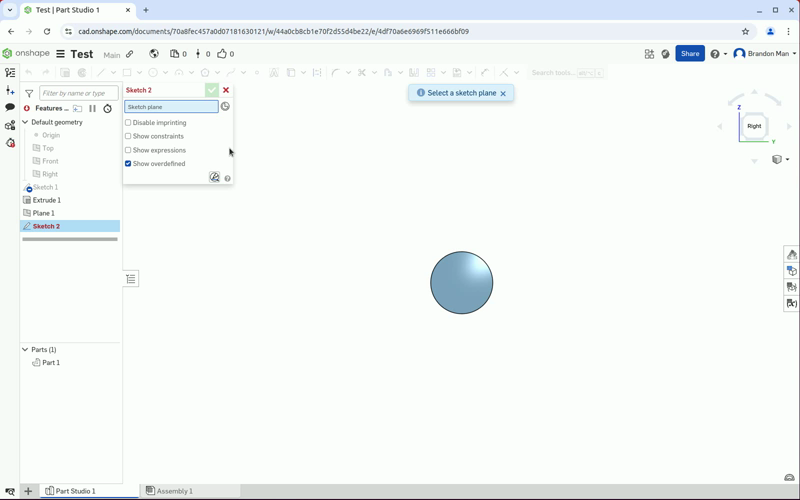
mouse_move(73, 215)
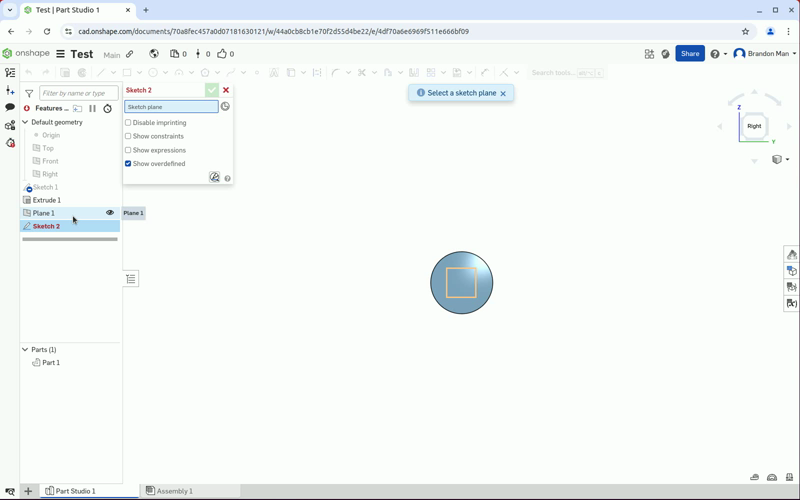
click(73, 215)
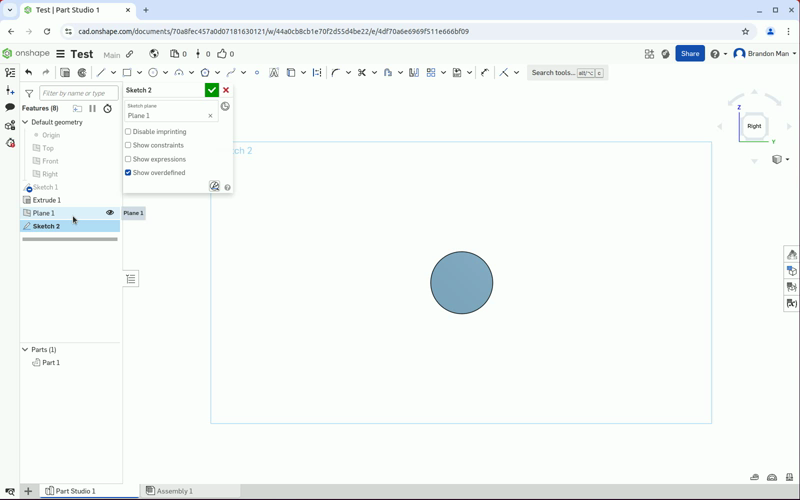
mouse_move(73, 352)
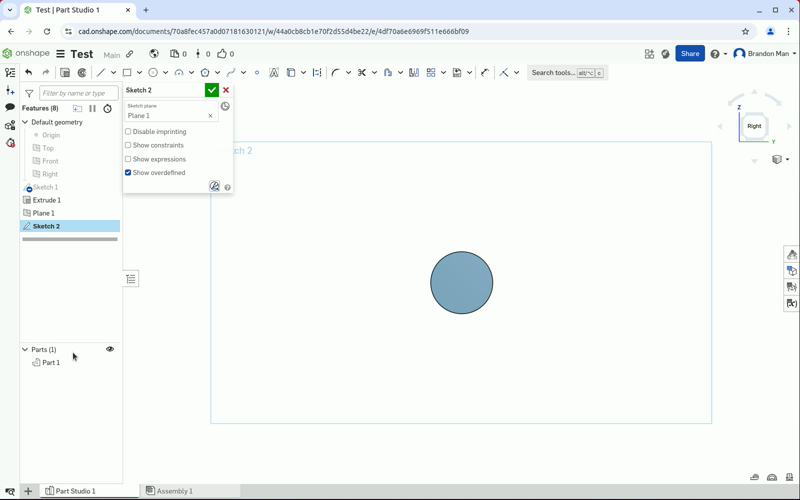
key(y)
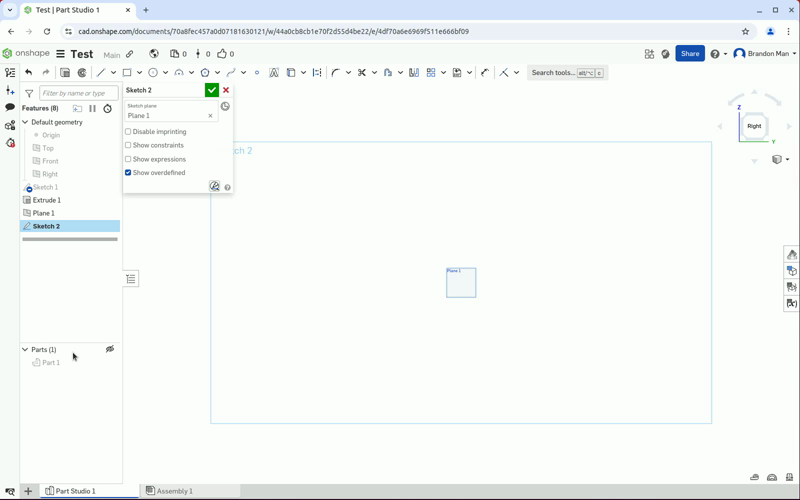
key(c)
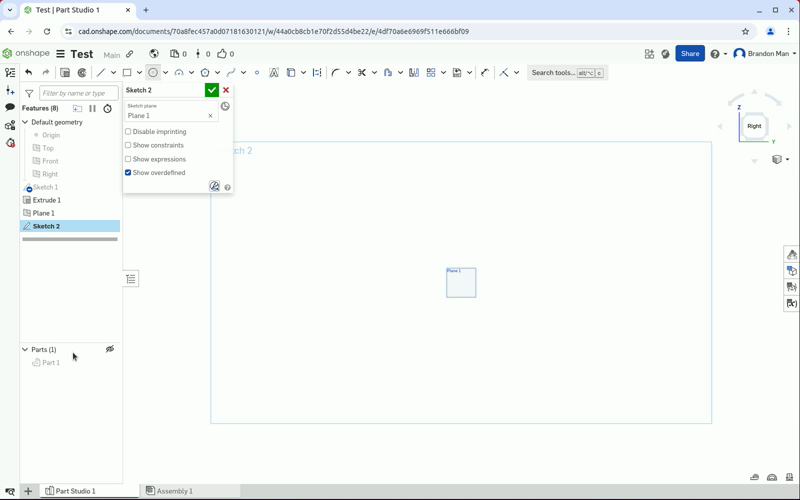
key_down(shift)
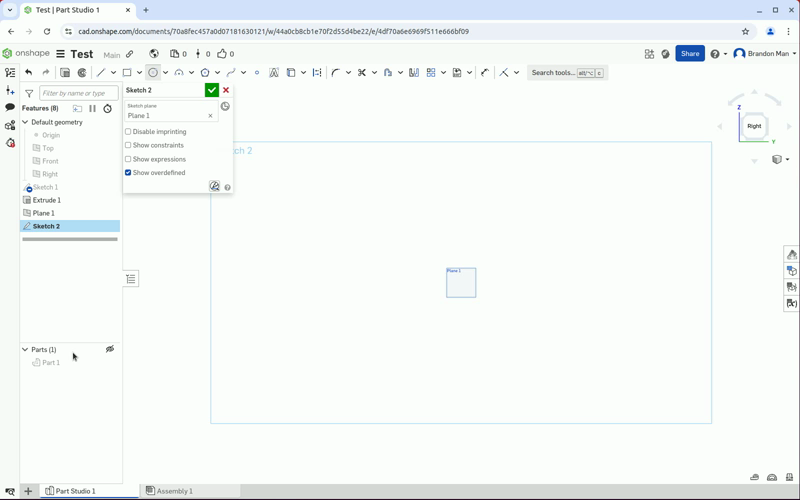
mouse_move(461, 282)
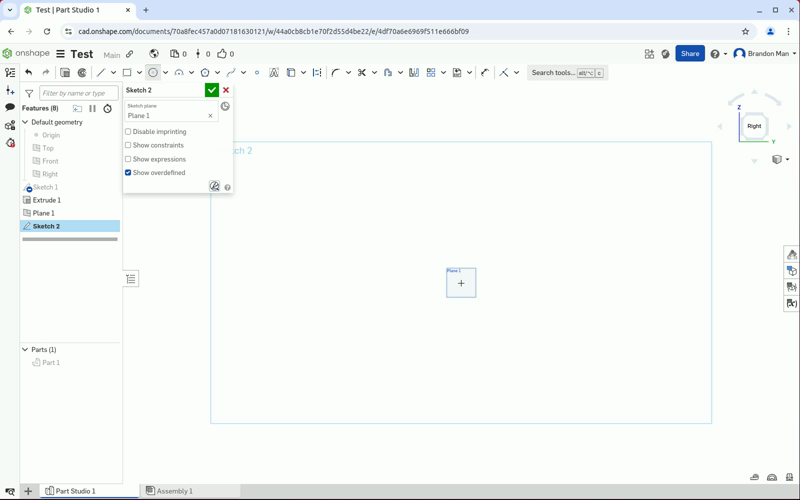
click(461, 282)
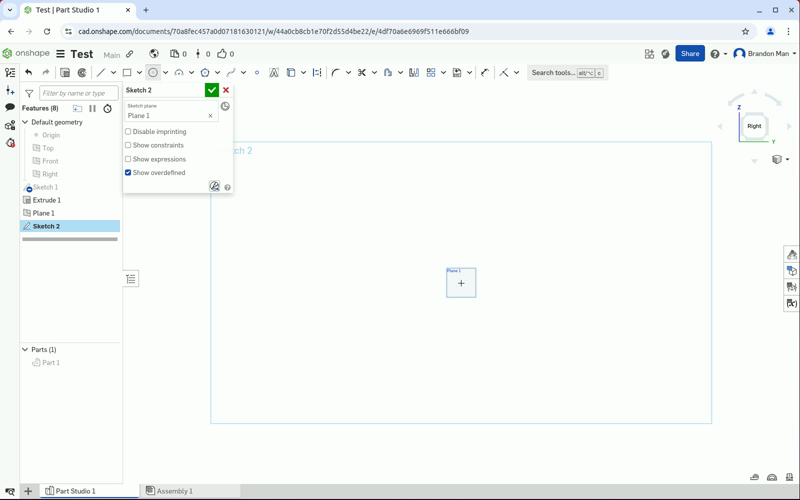
key_up(shift)
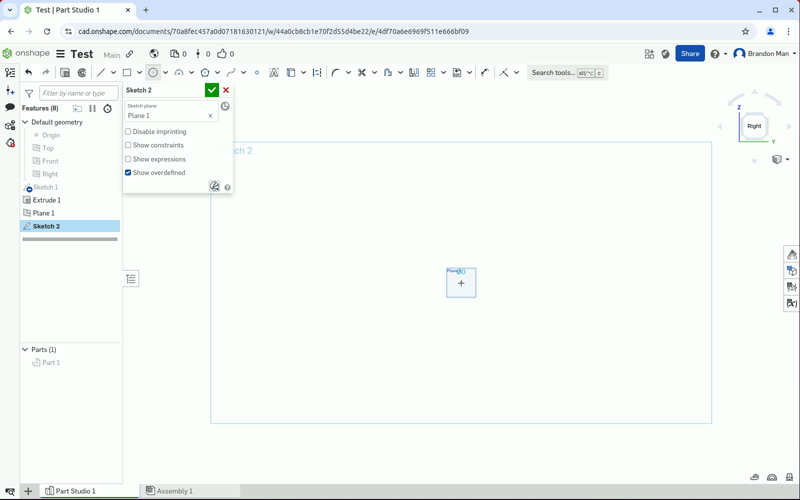
mouse_move(473, 282)
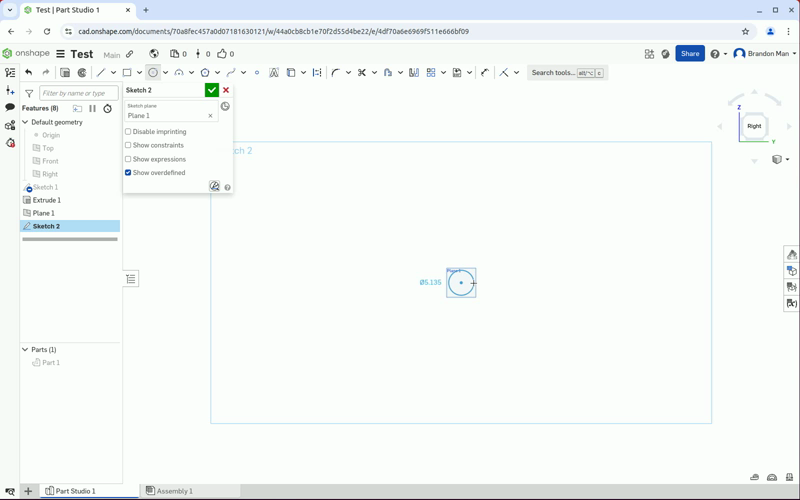
click(473, 282)
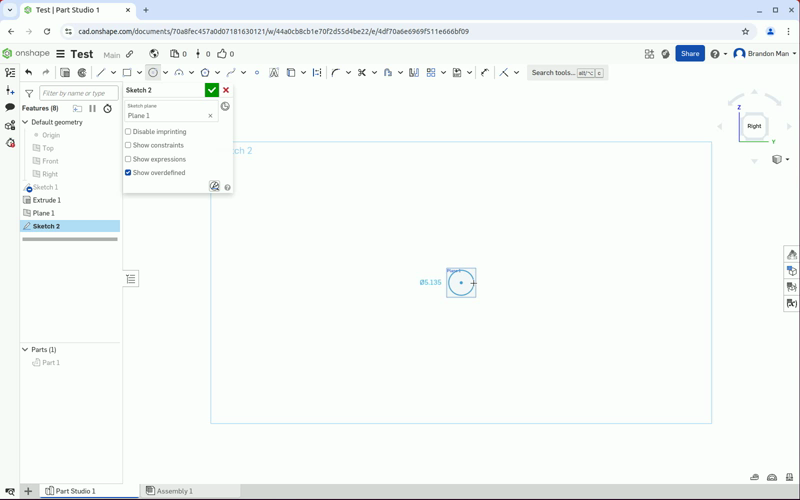
key(esc)
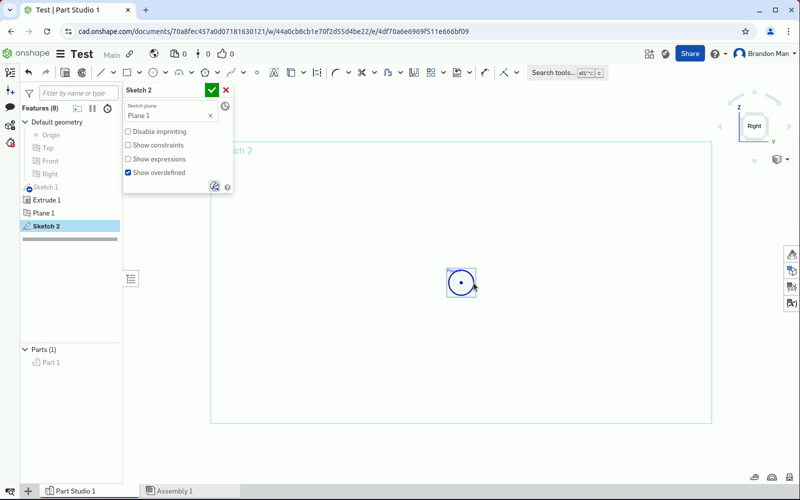
mouse_move(466, 288)
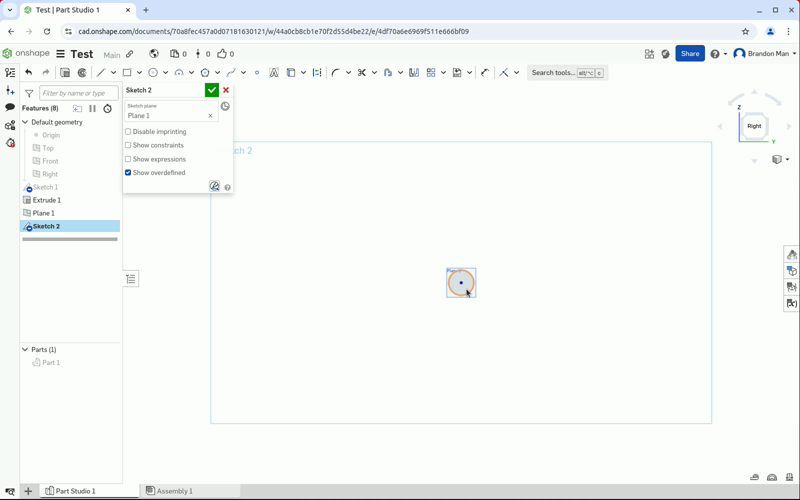
scroll(6)
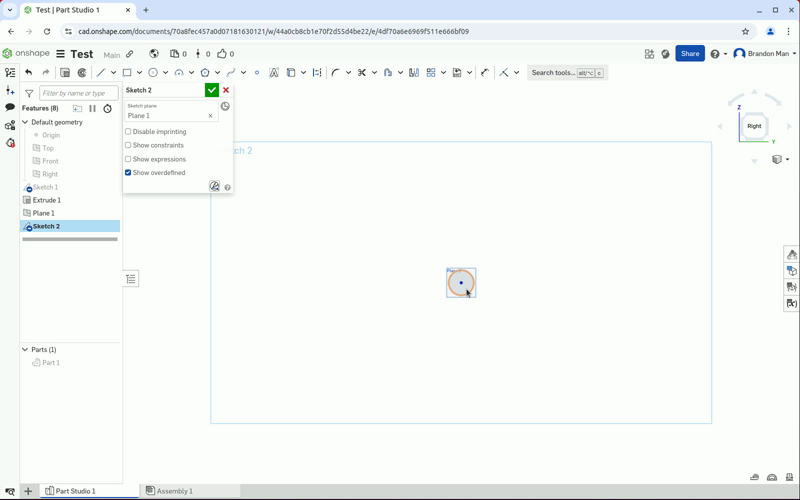
scroll(6)
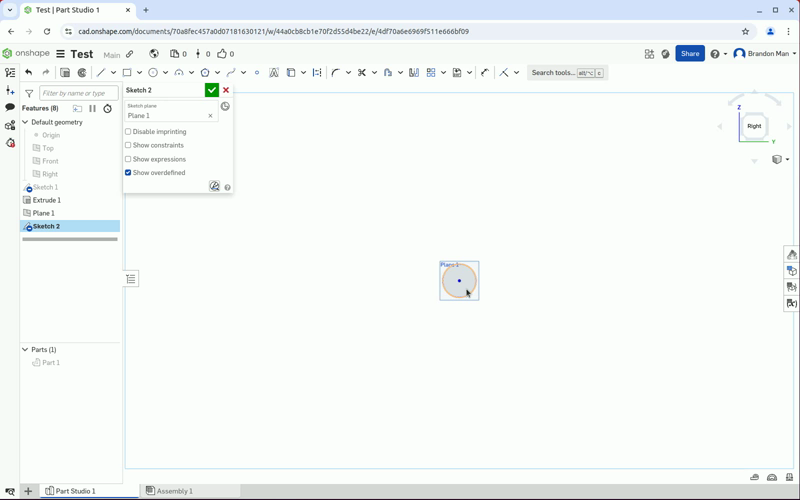
scroll(6)
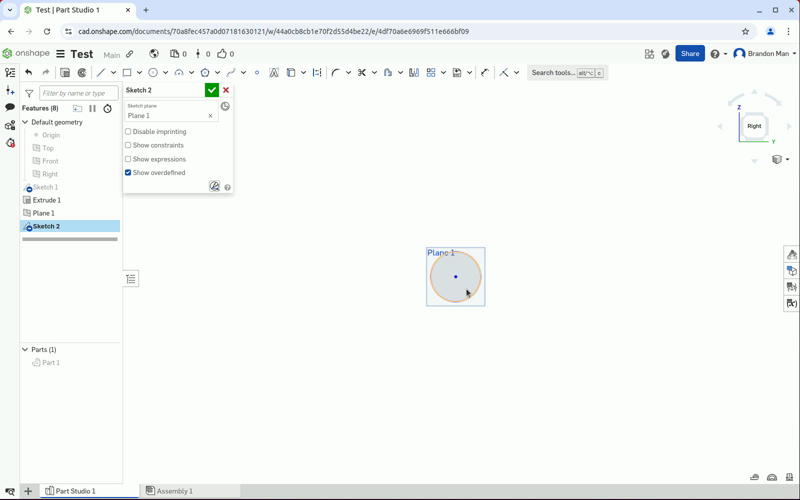
scroll(6)
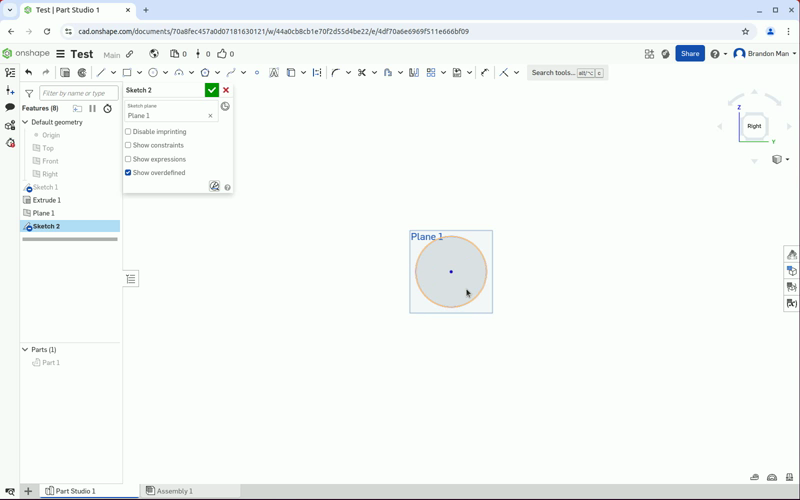
scroll(6)
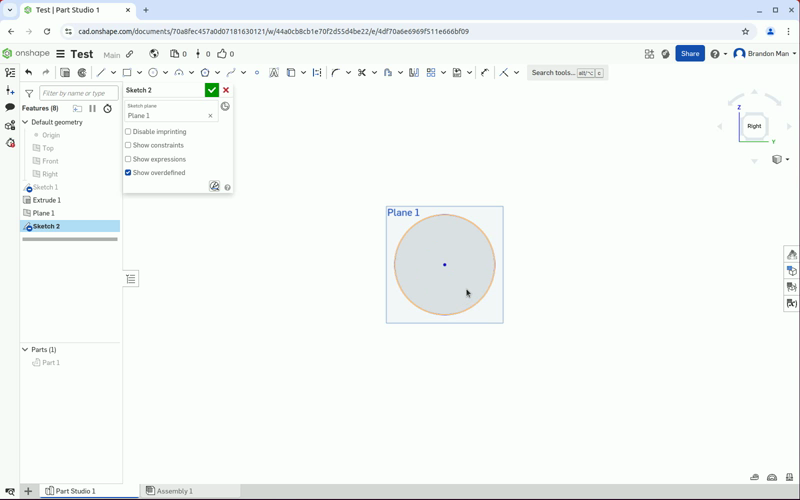
scroll(6)
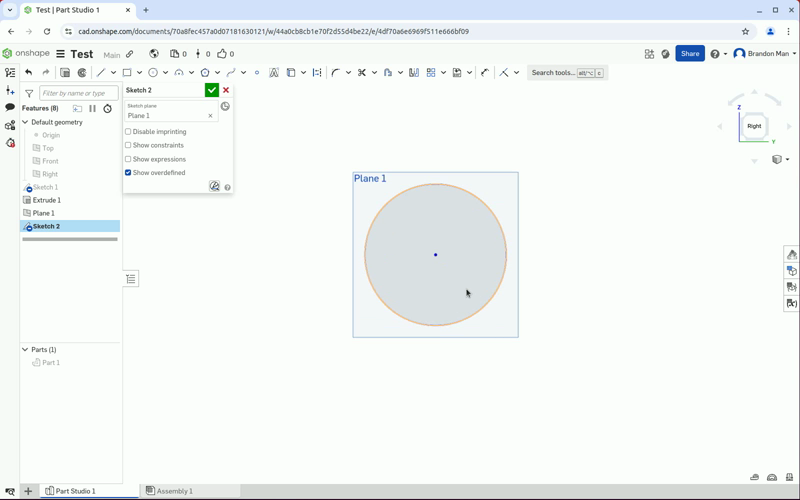
scroll(6)
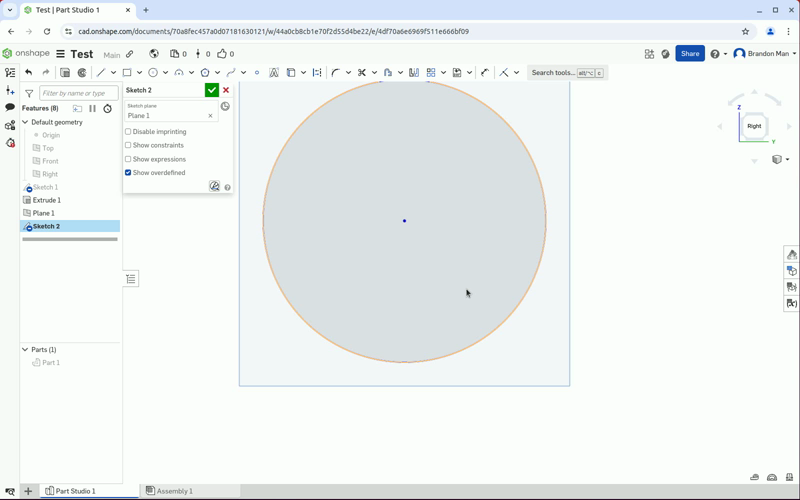
click(466, 288)
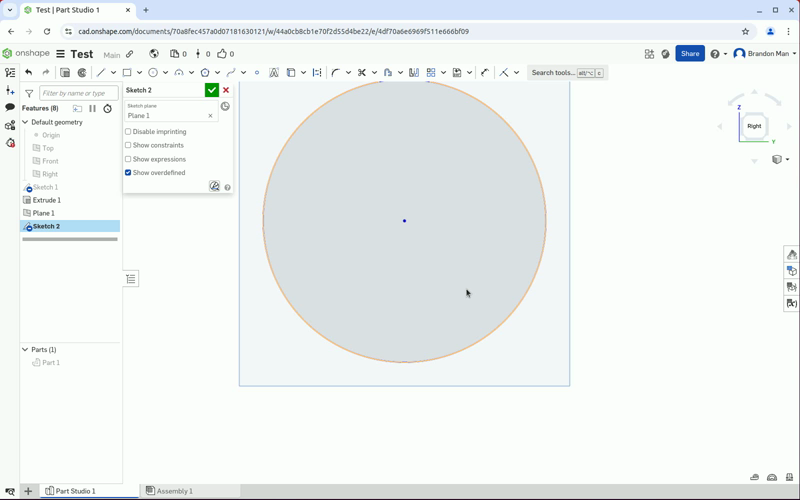
scroll(-6)
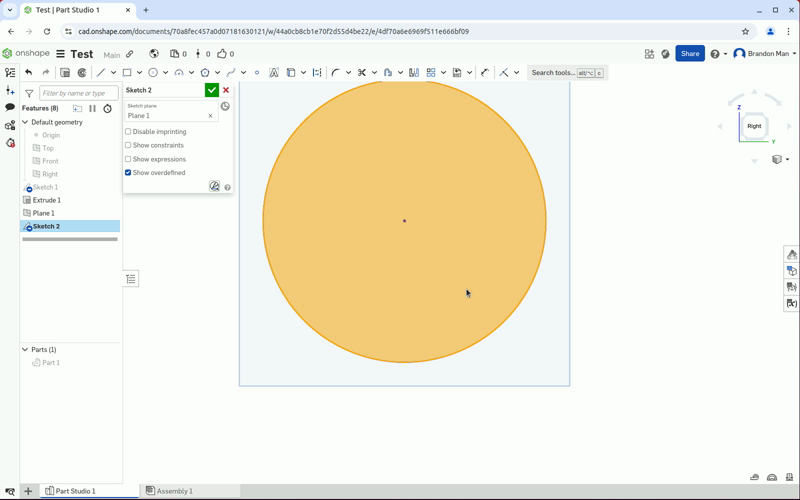
scroll(-6)
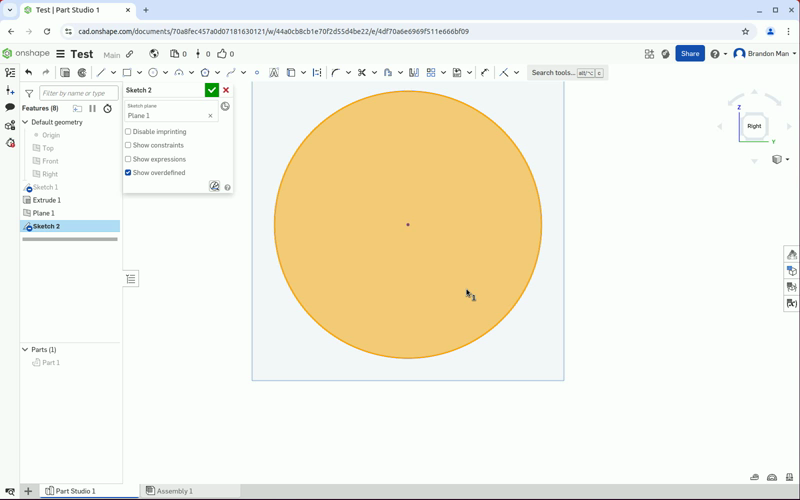
scroll(-6)
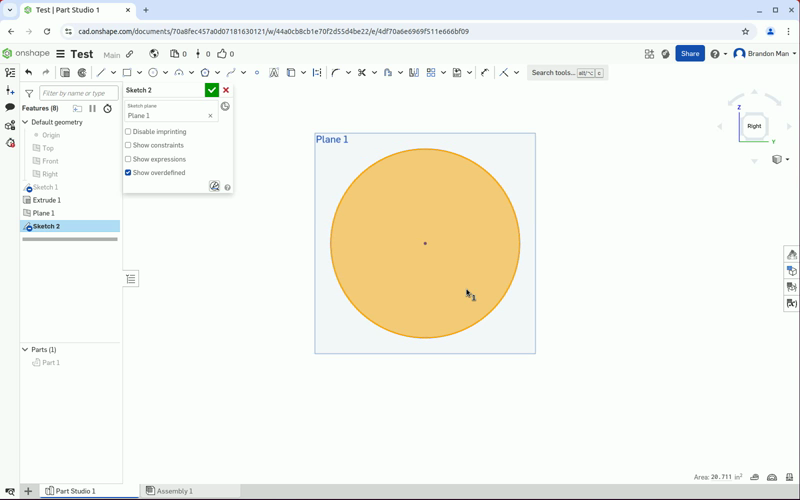
scroll(-6)
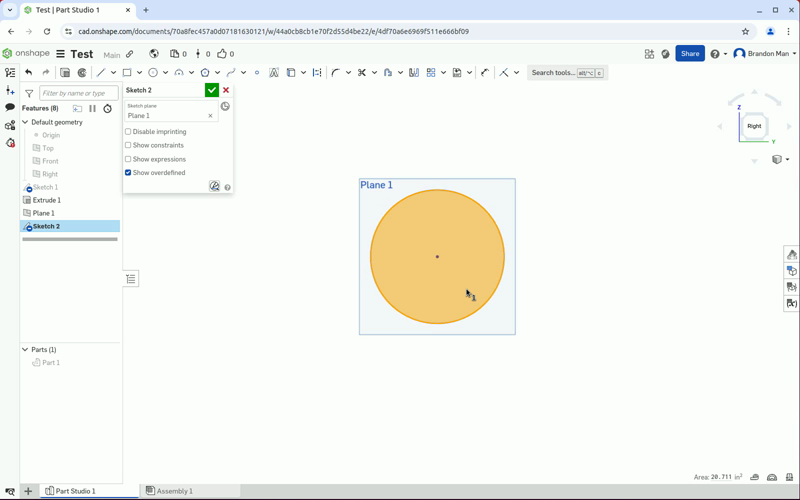
scroll(-6)
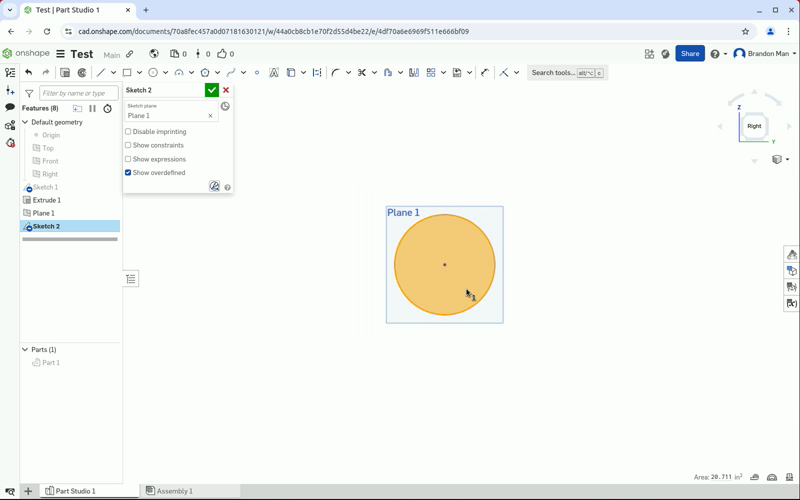
scroll(-6)
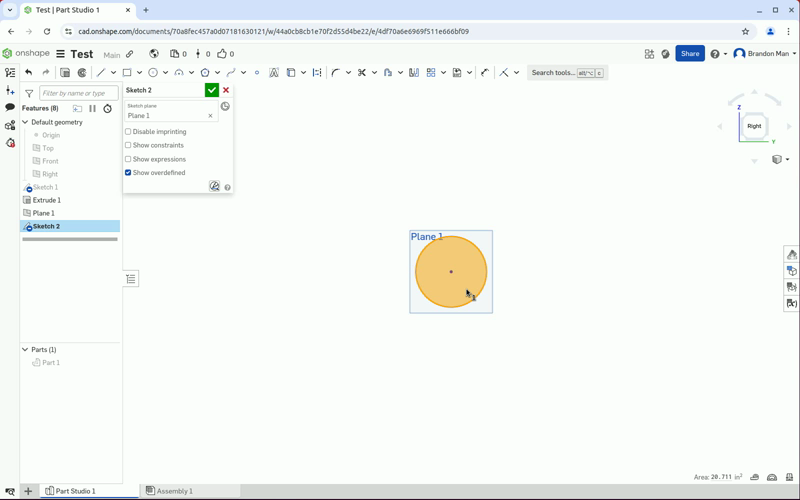
scroll(-6)
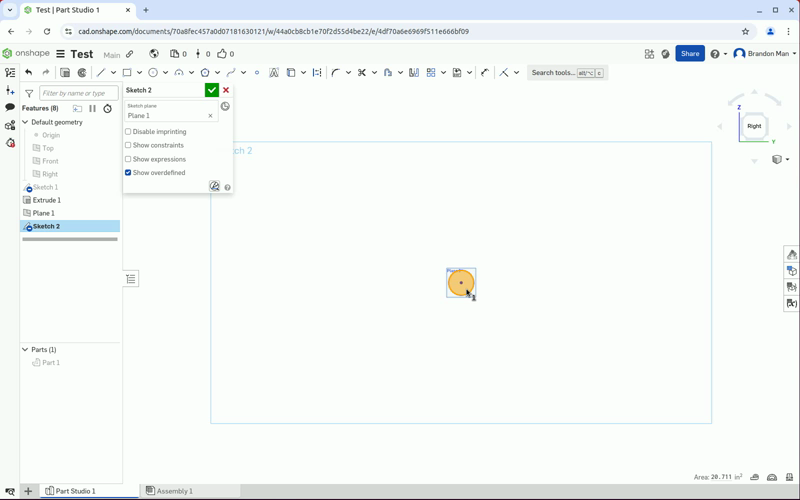
mouse_move(73, 352)
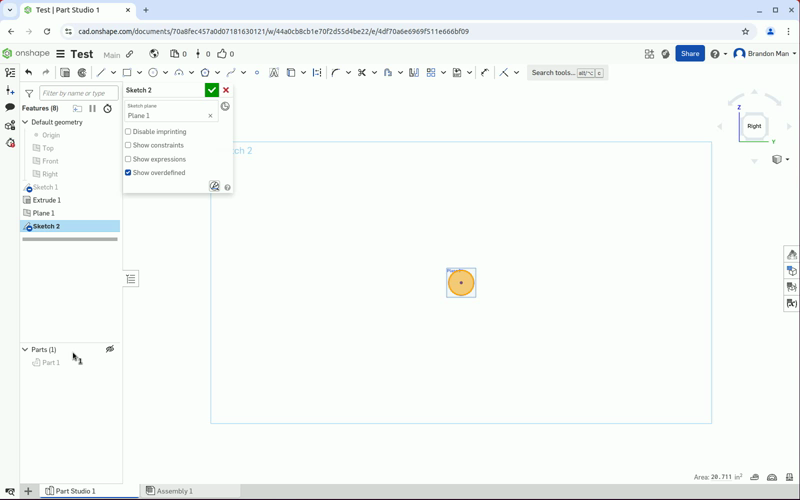
key(shift+y)
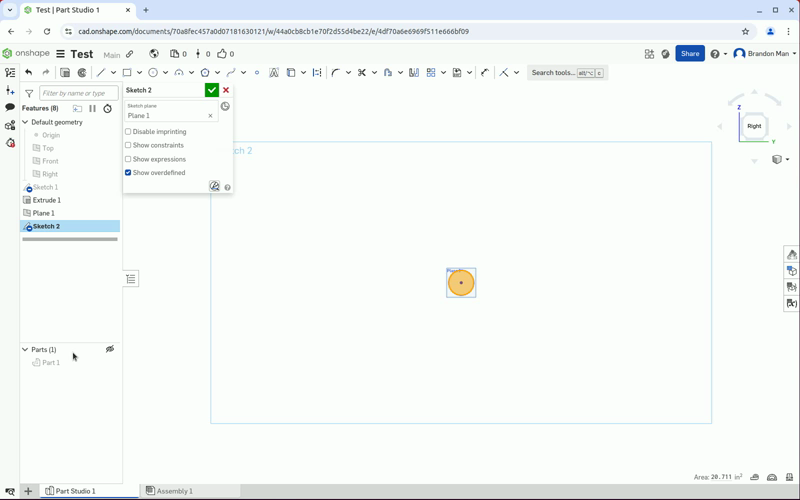
key(shift+e)
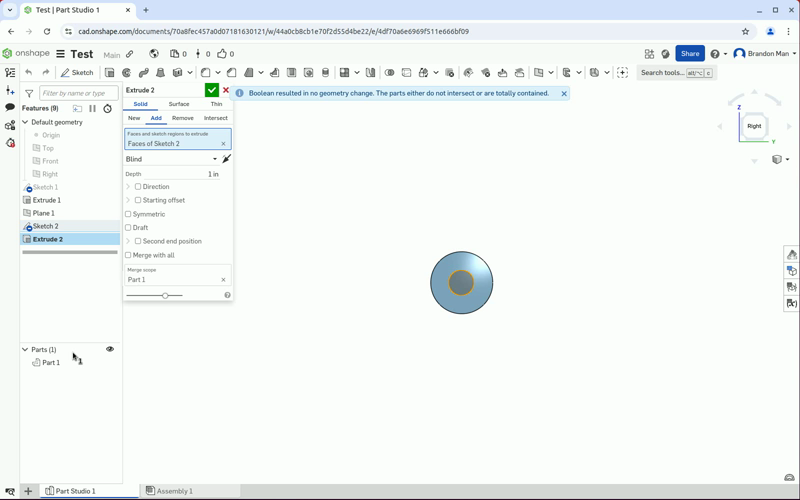
mouse_move(143, 106)
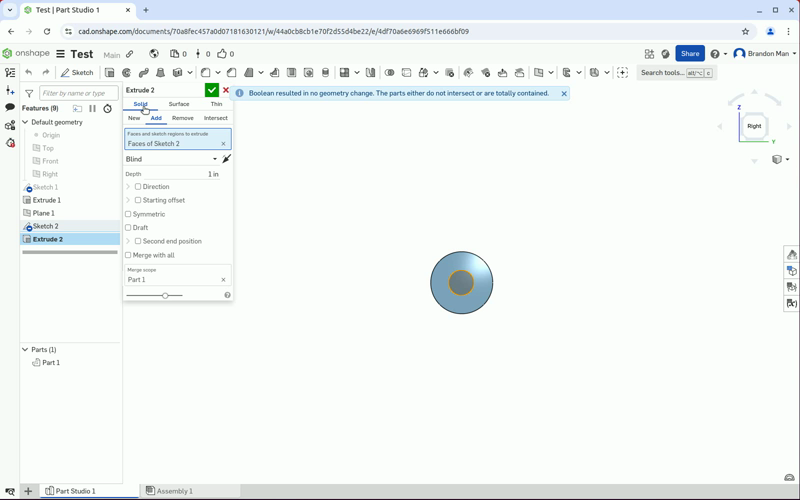
click(143, 106)
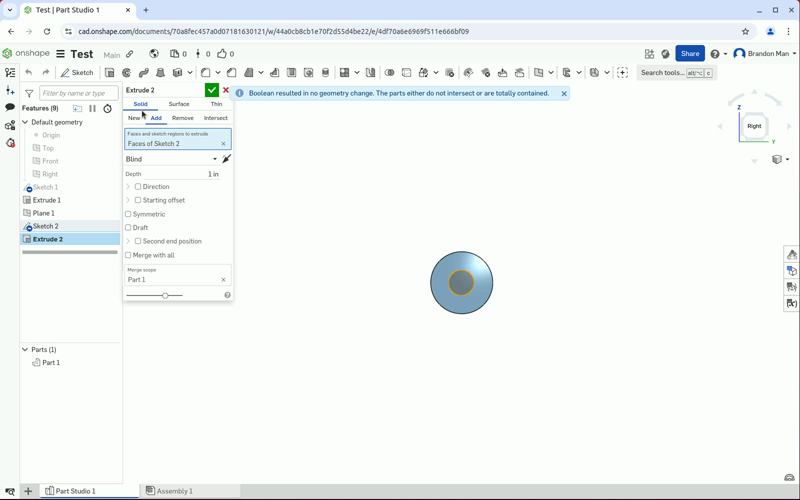
mouse_move(137, 120)
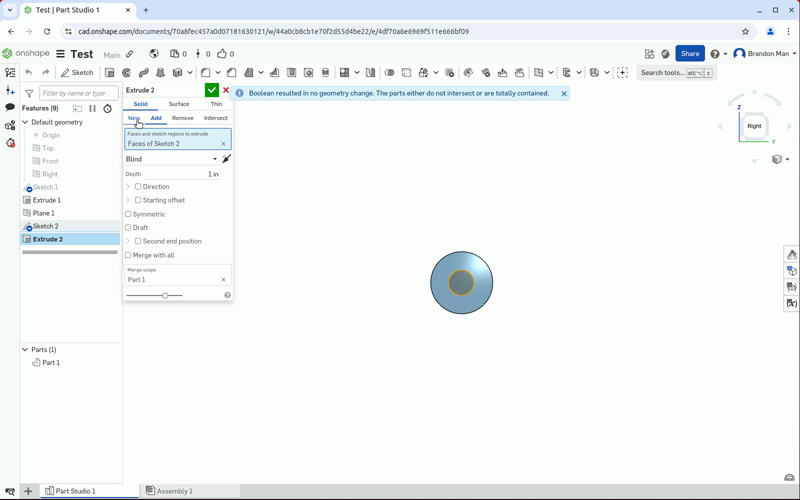
click(137, 120)
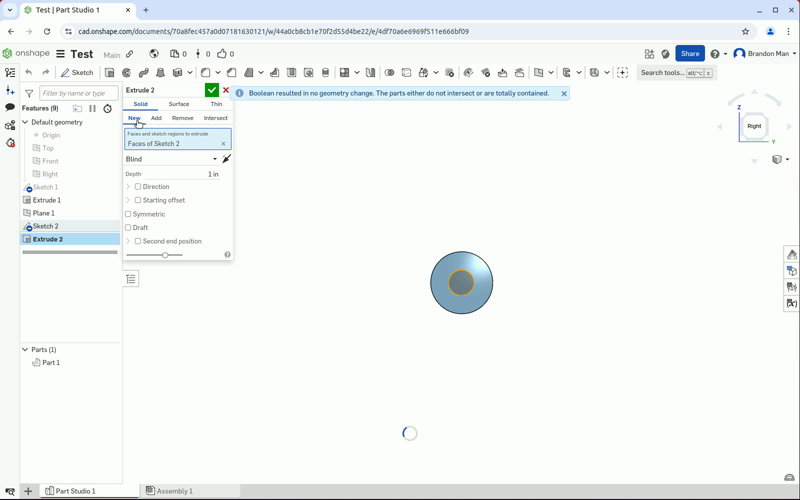
key(tab, 4)
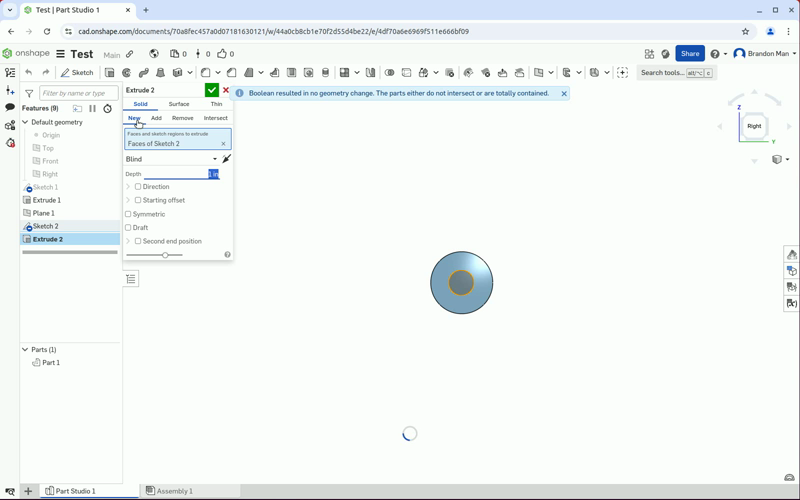
text(17.09)
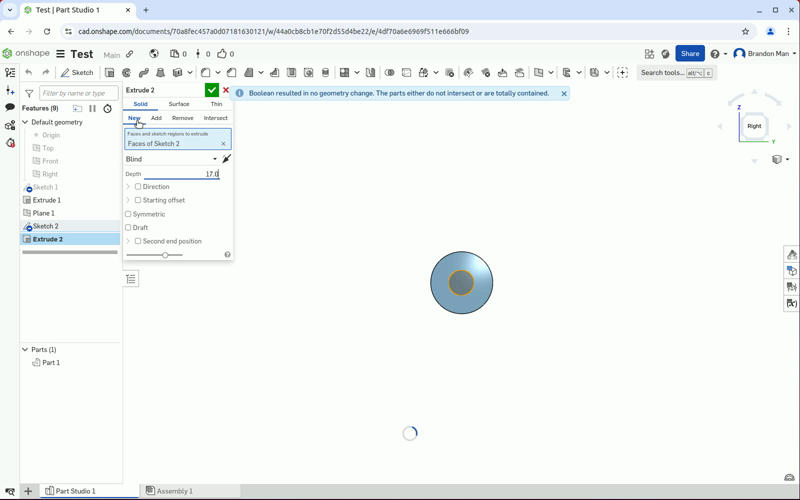
key(enter)
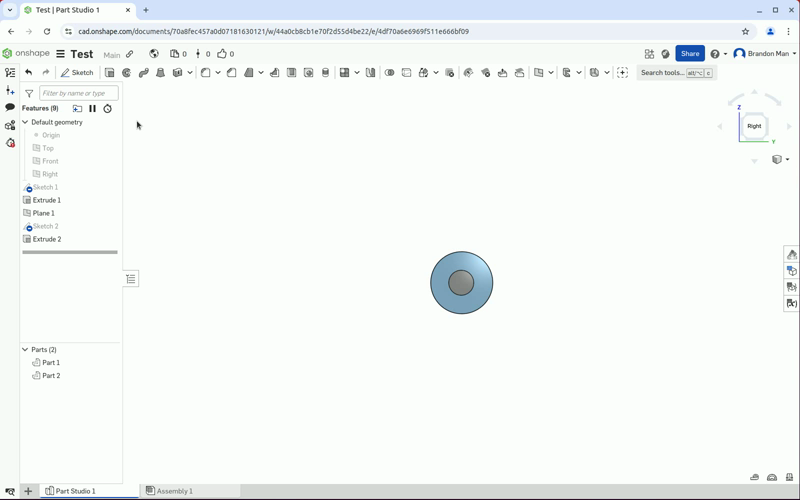
key(shift+h)
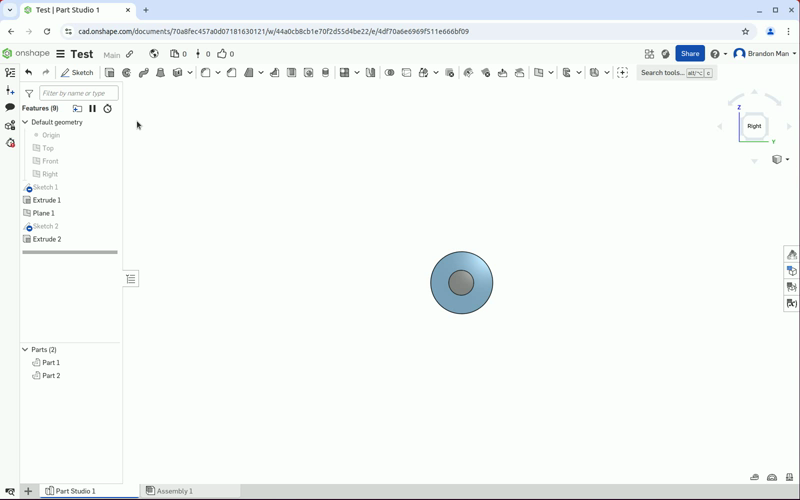
key(shift+h)
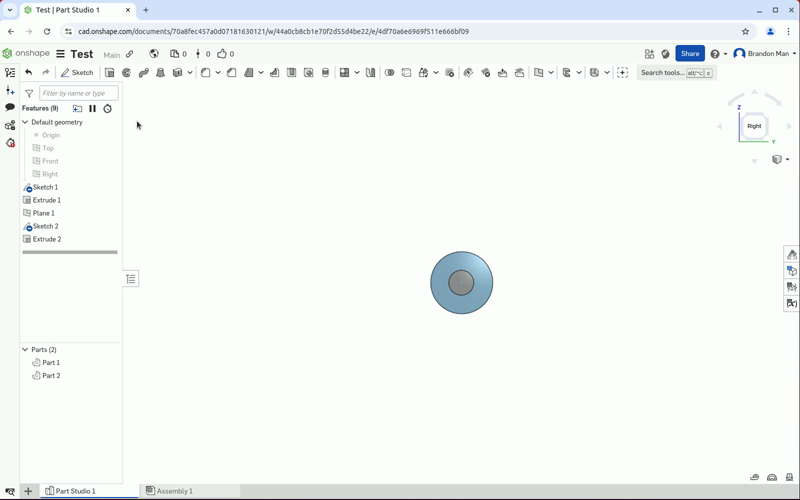
key(shift+7)
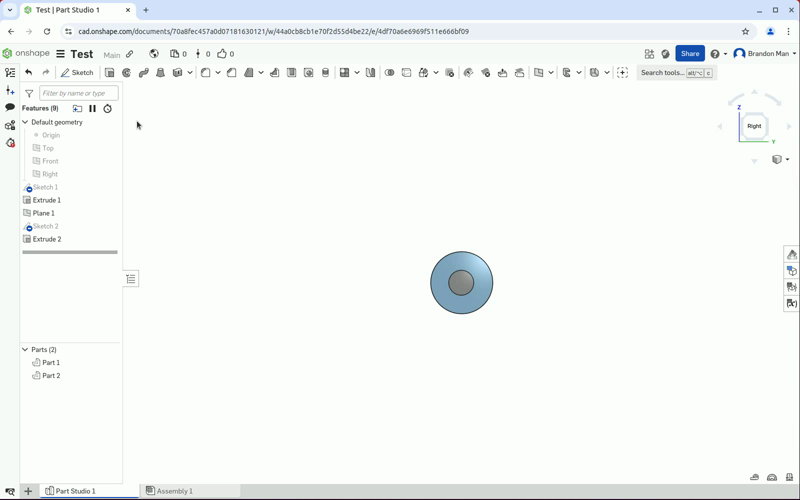
key(right, 2)
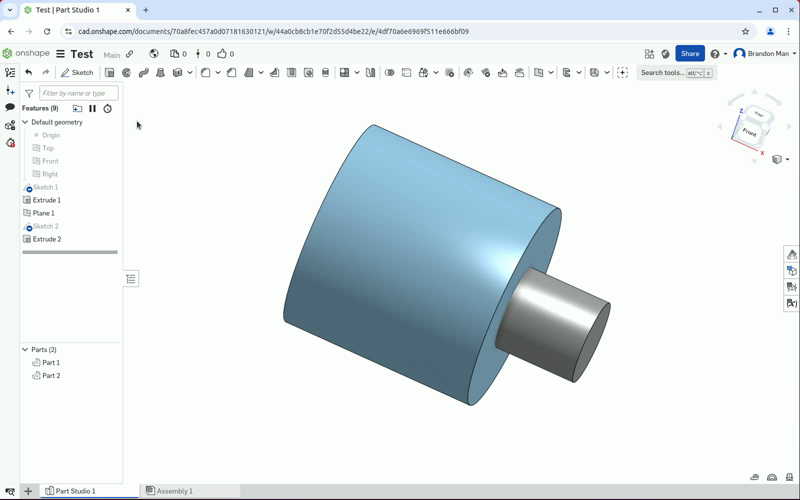
key(down, 2)
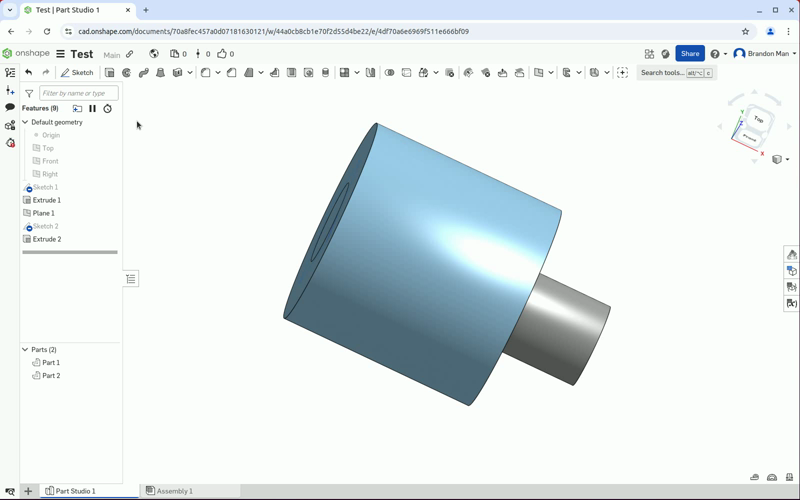
key(up, 2)
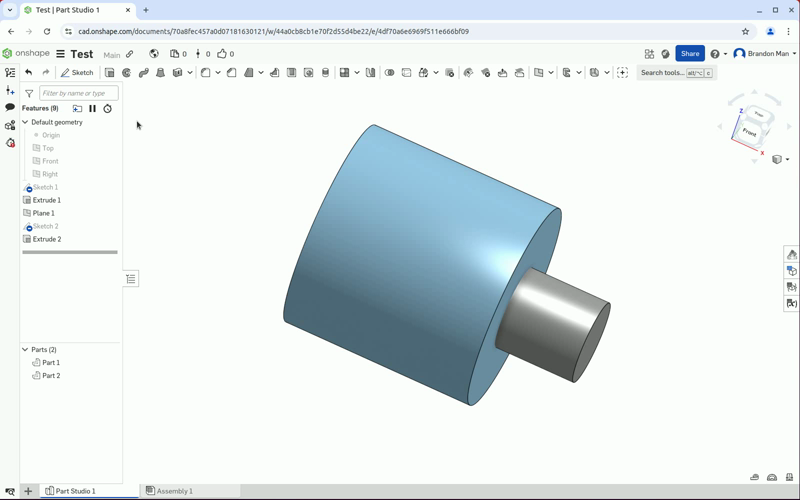
key(left, 2)
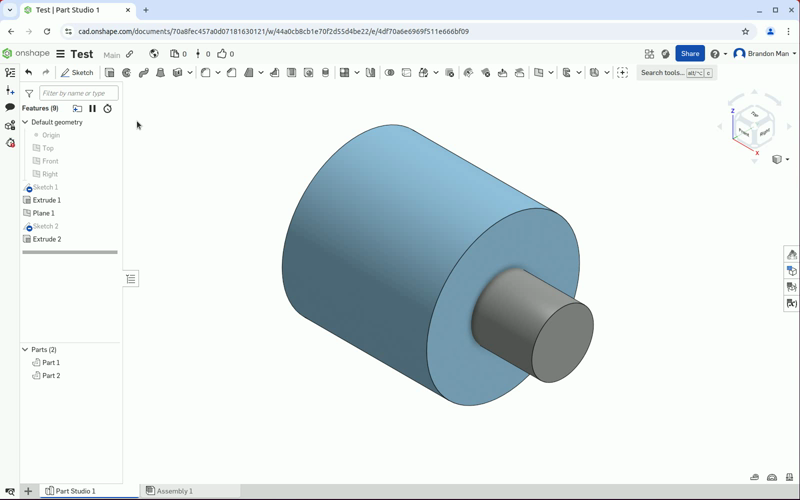
mouse_move(73, 189)
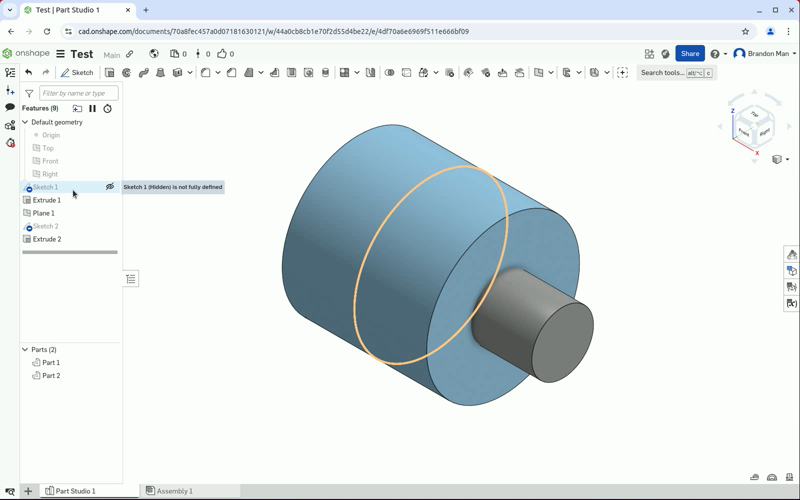
click(73, 189)